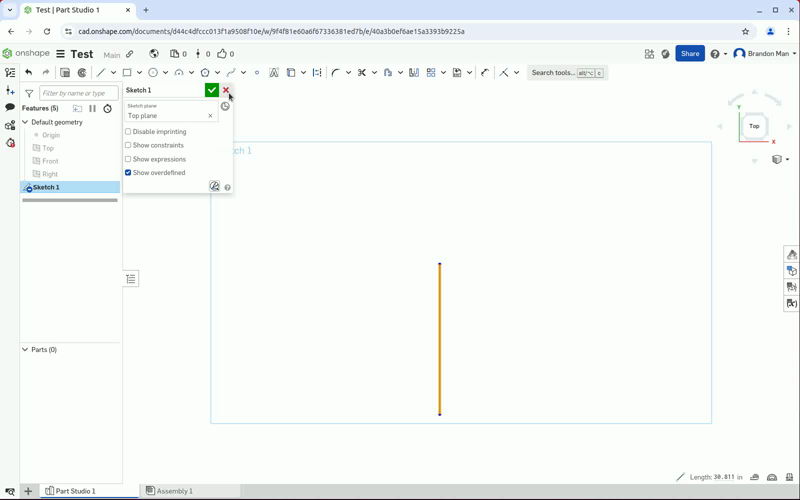
key(shift+h)
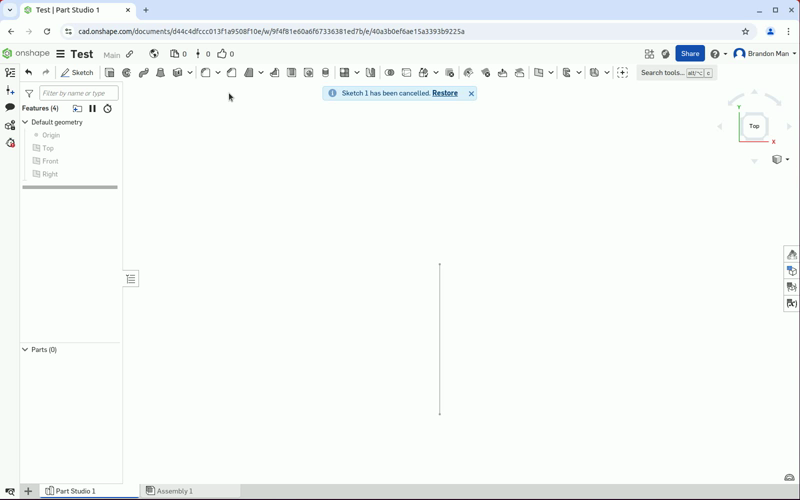
mouse_move(73, 352)
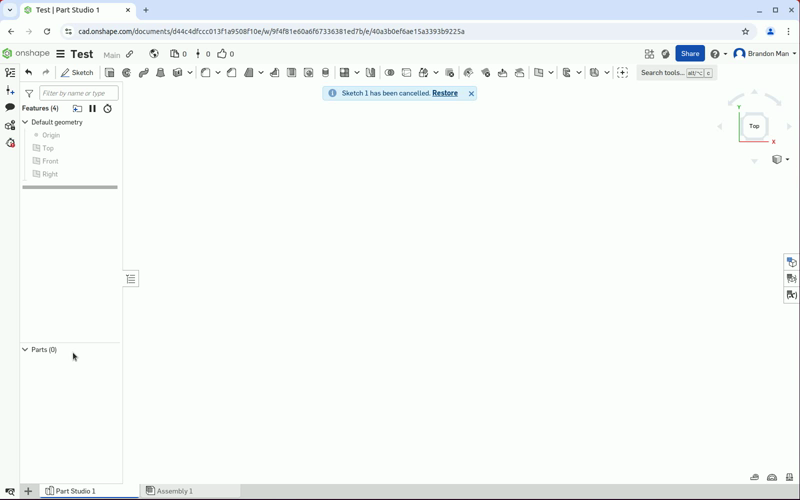
key(y)
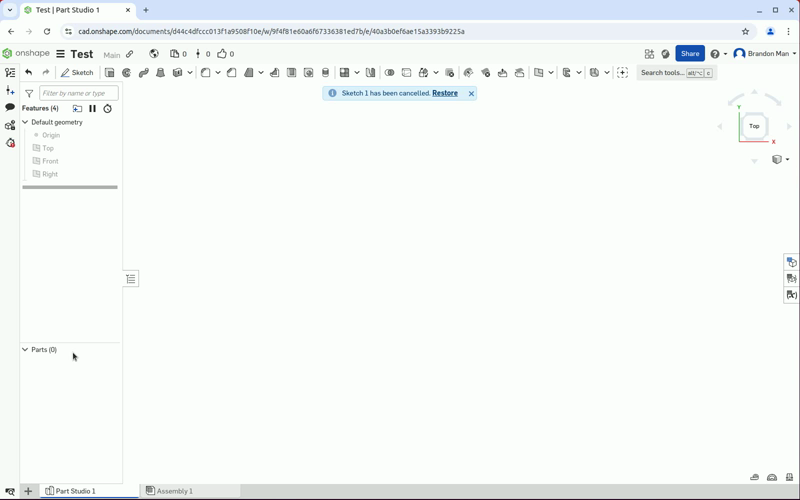
key(shift+p)
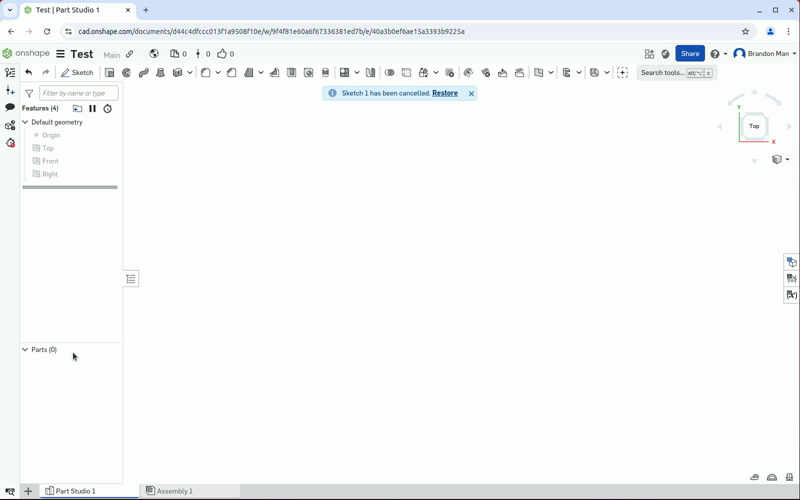
key(space)
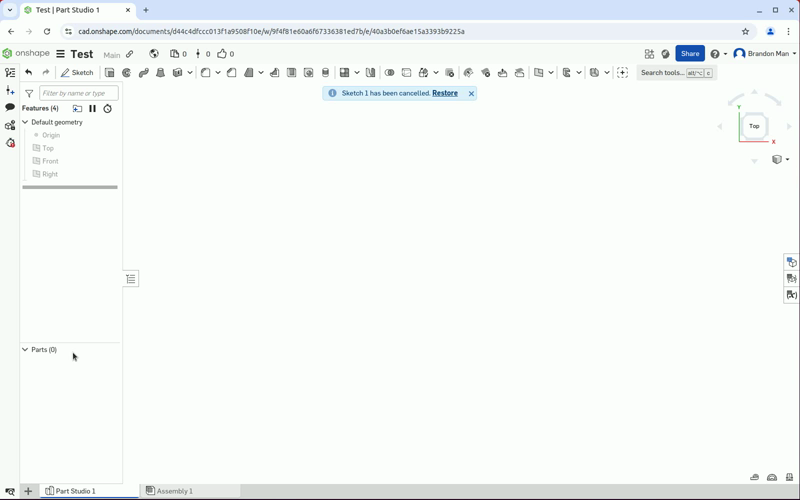
key_down(shift)
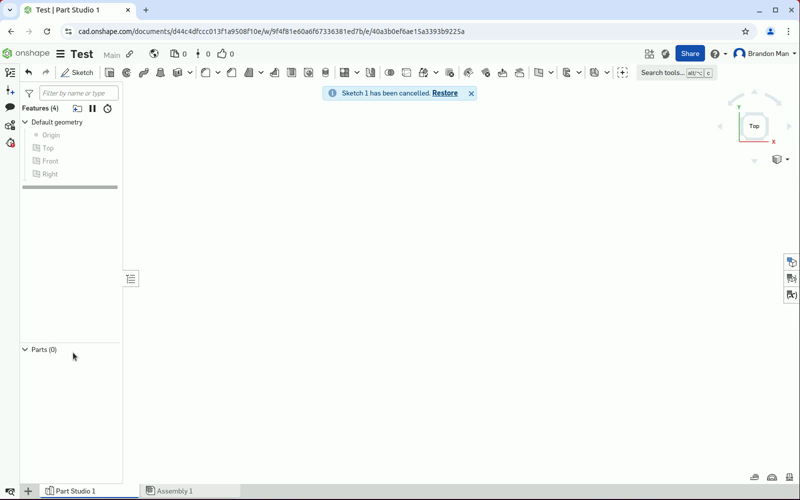
key(up)
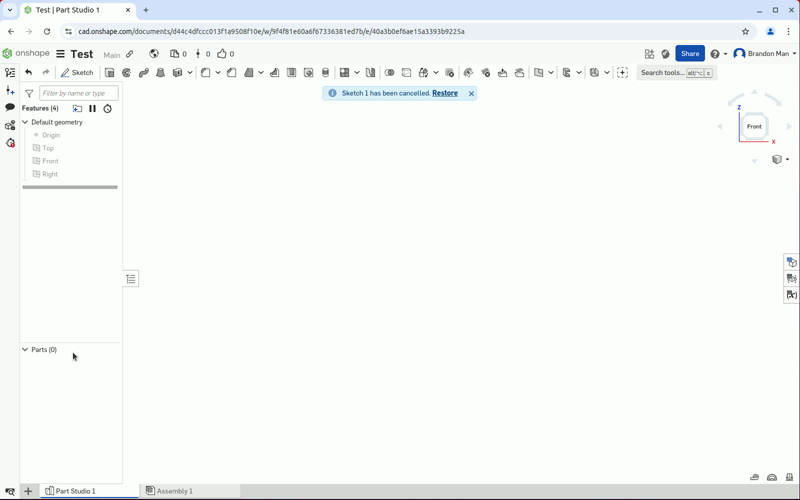
key_up(shift)
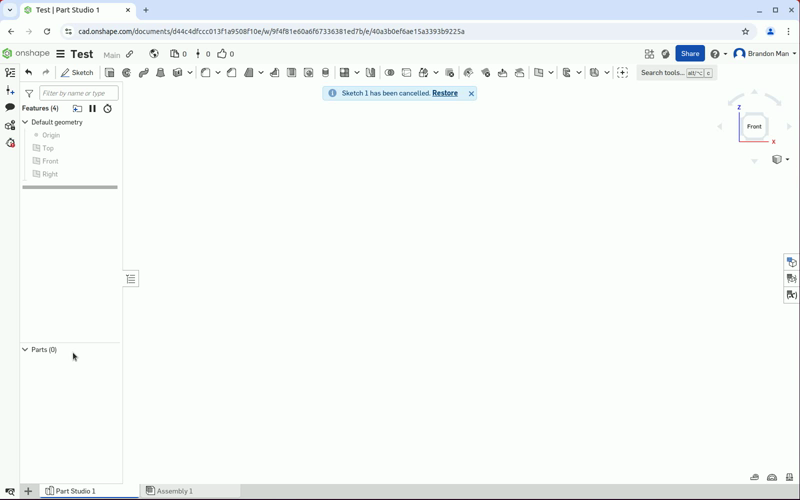
mouse_move(73, 352)
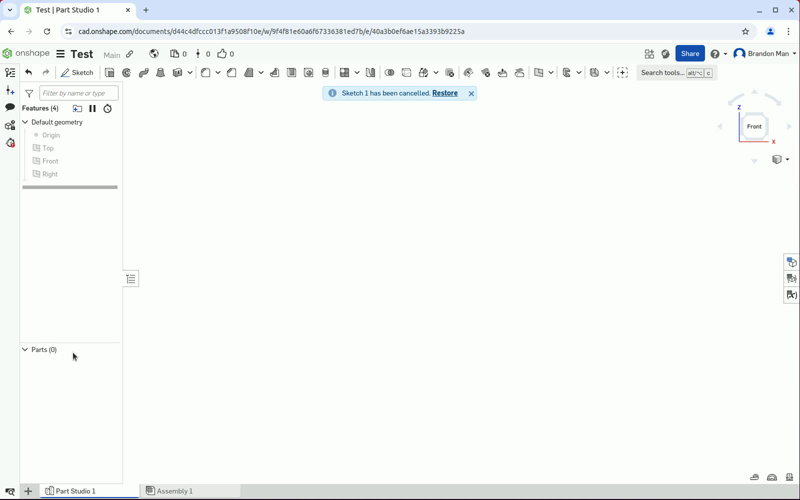
key(shift+y)
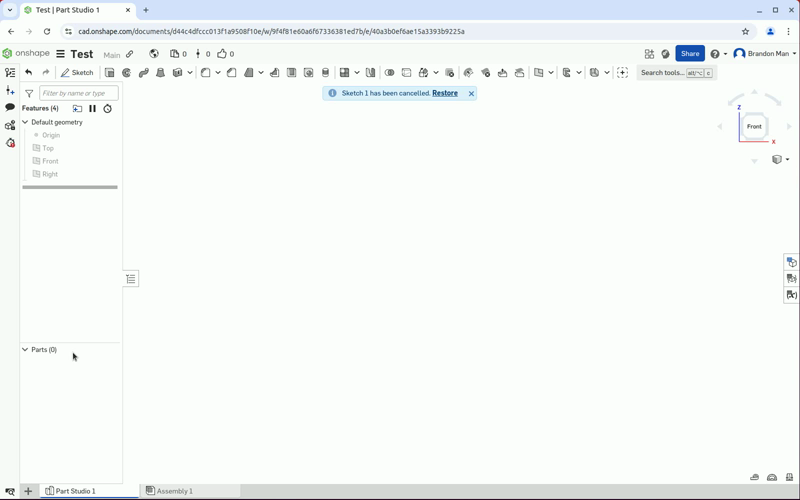
key(shift+s)
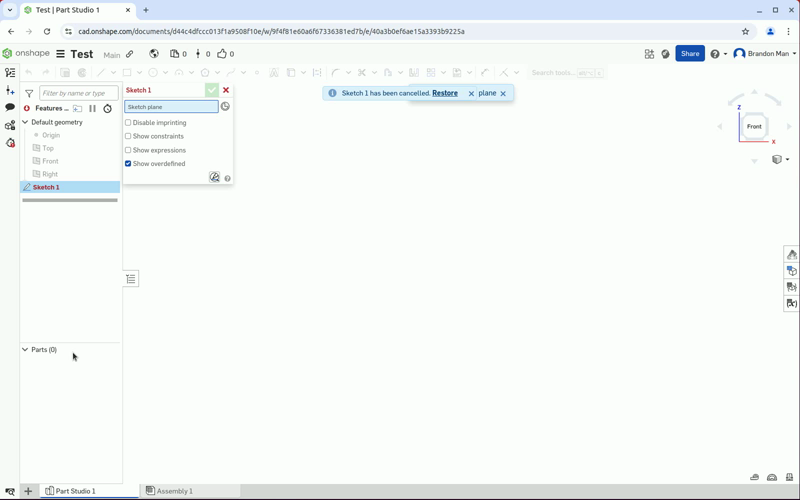
mouse_move(73, 163)
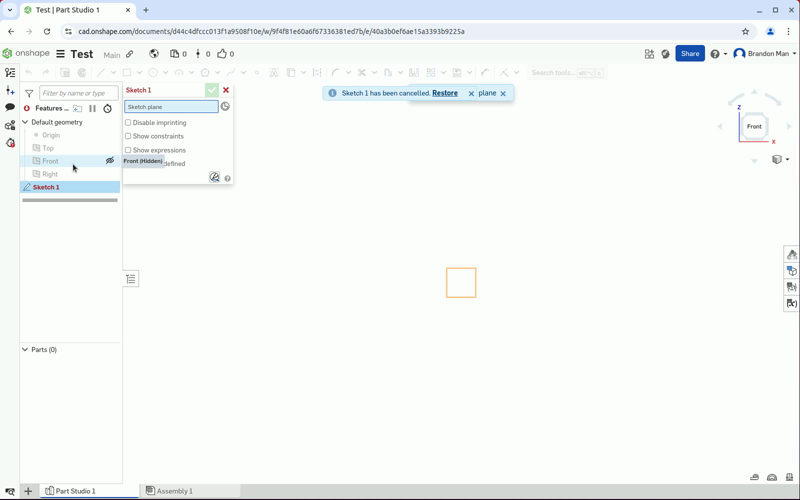
click(73, 163)
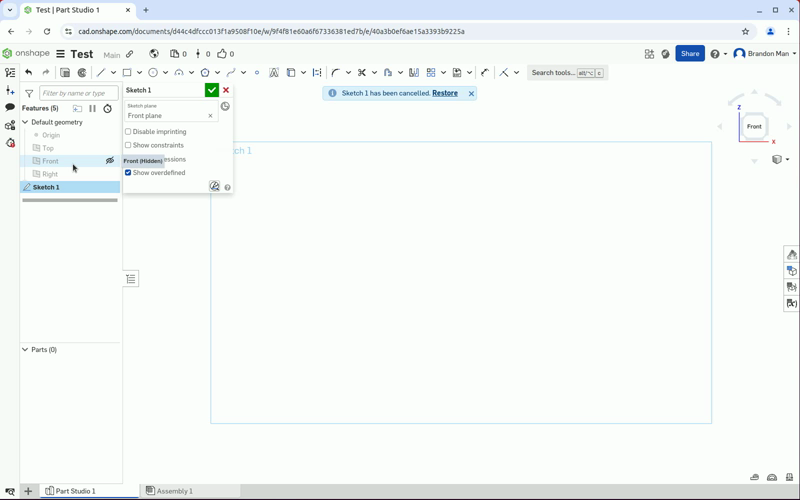
mouse_move(73, 352)
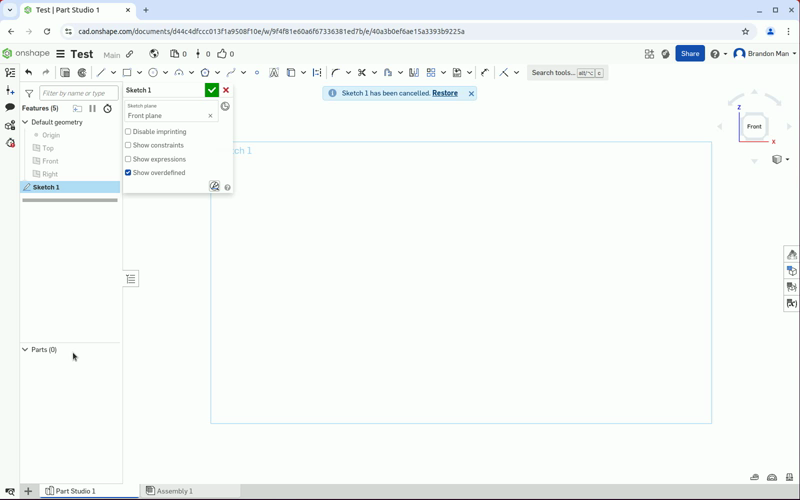
key(y)
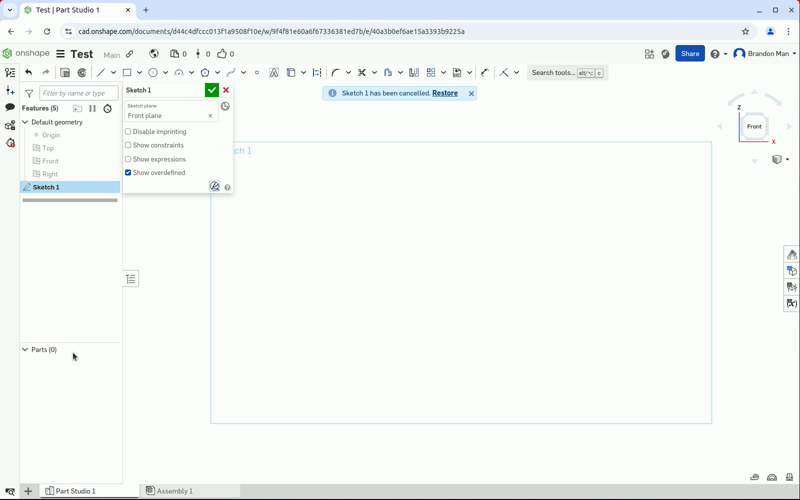
key(l)
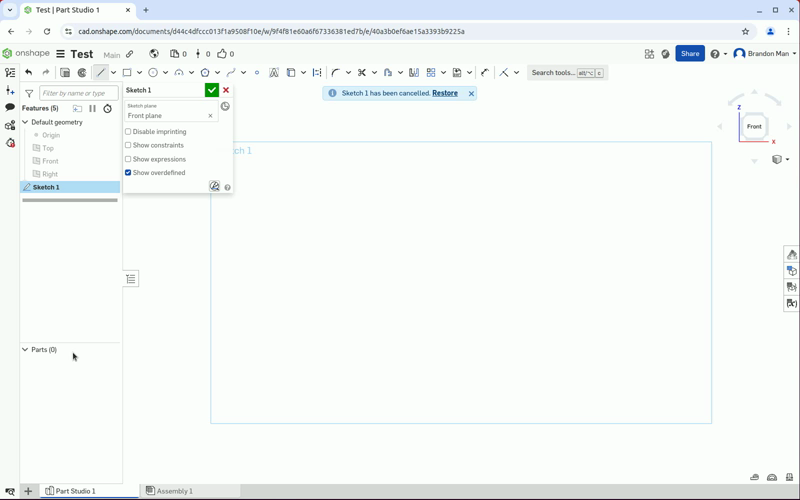
key_down(shift)
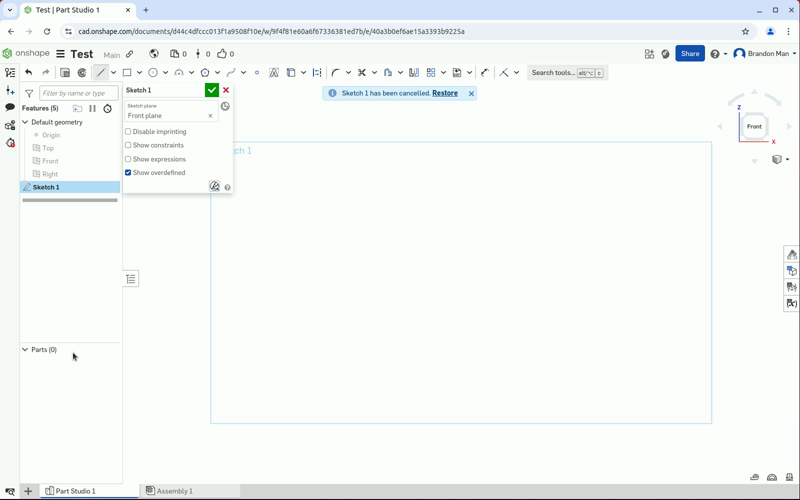
mouse_move(404, 339)
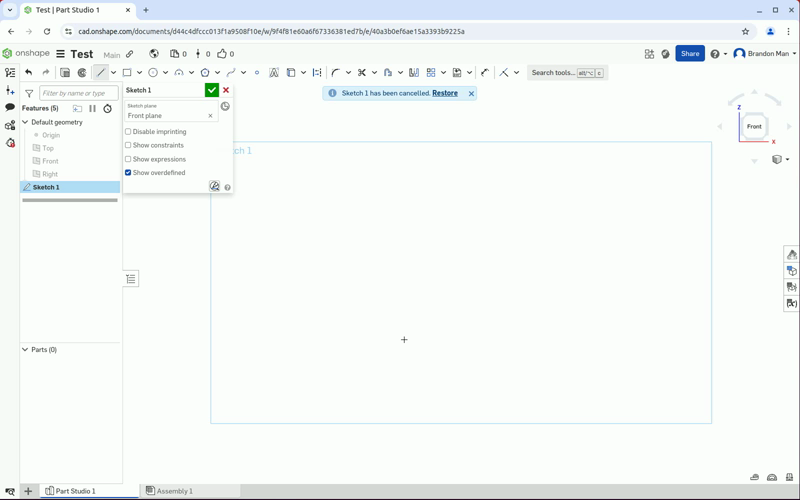
click(404, 339)
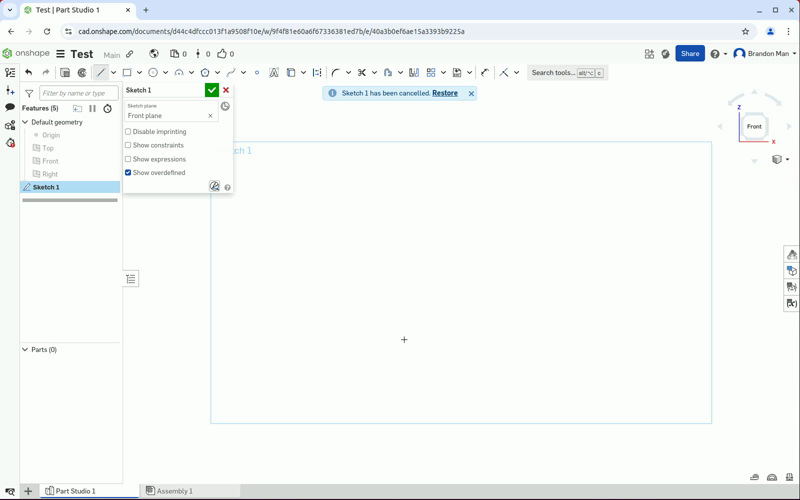
key_up(shift)
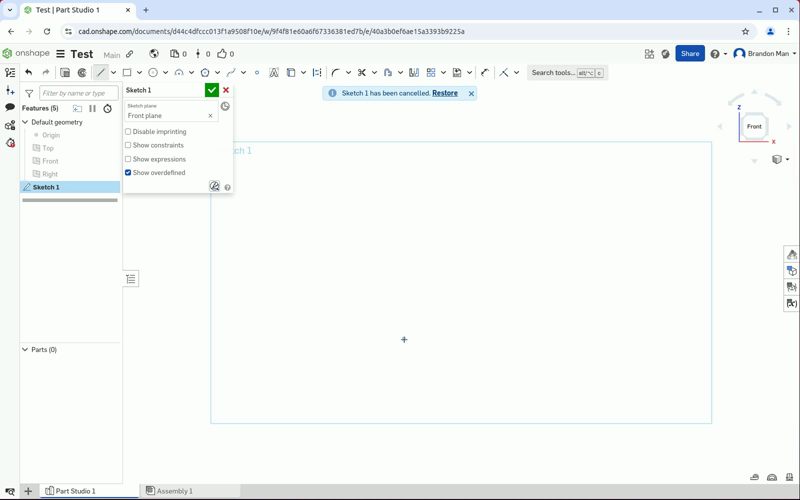
key_down(shift)
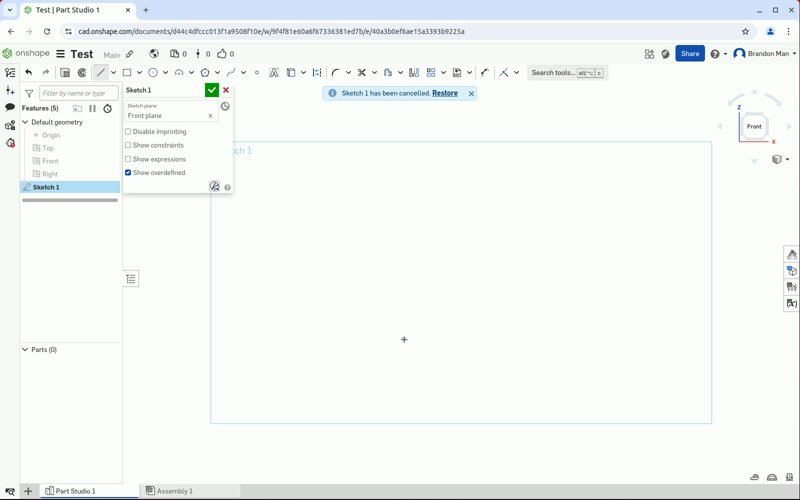
mouse_move(516, 339)
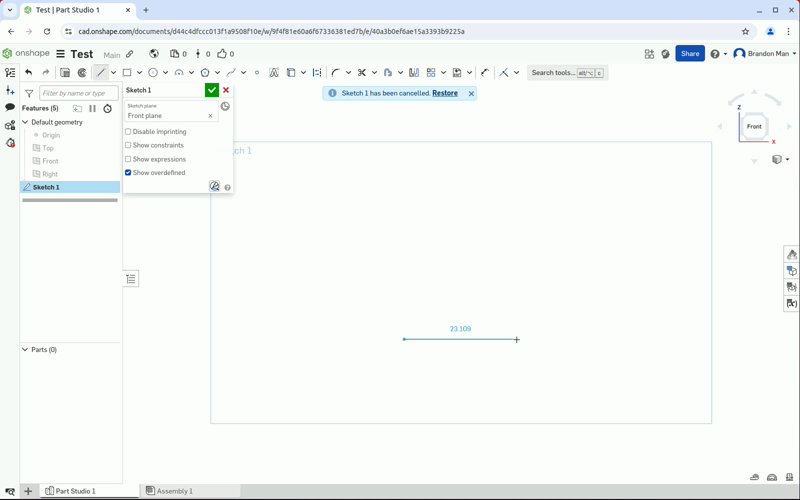
click(516, 339)
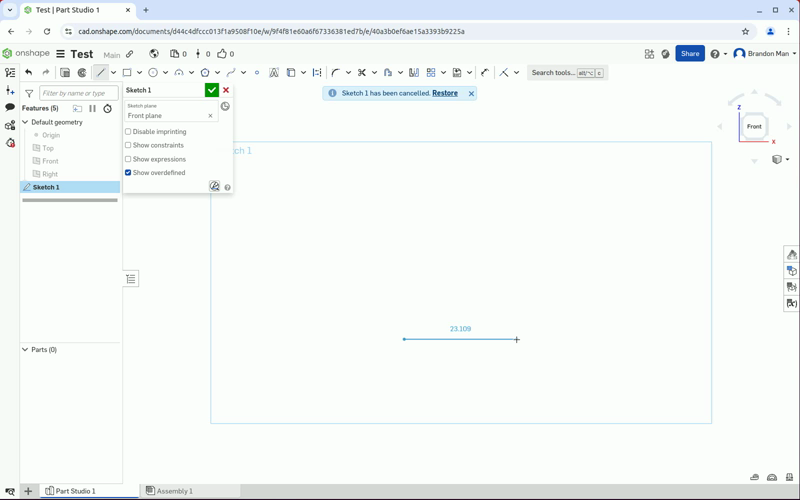
key_up(shift)
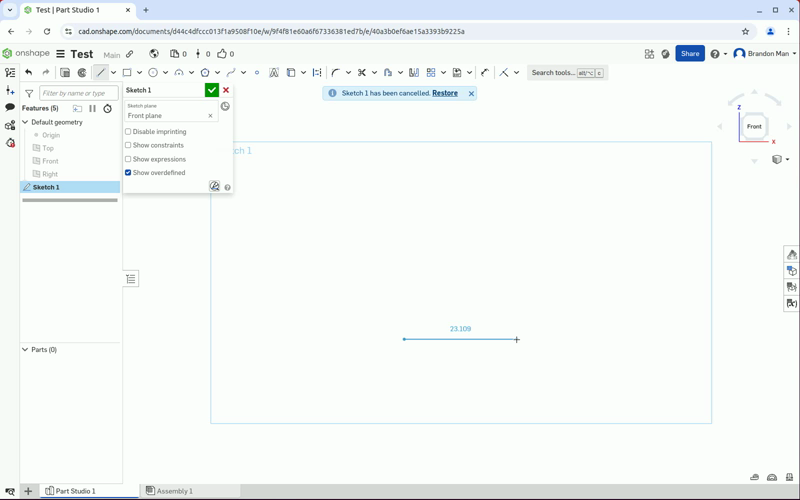
key_down(shift)
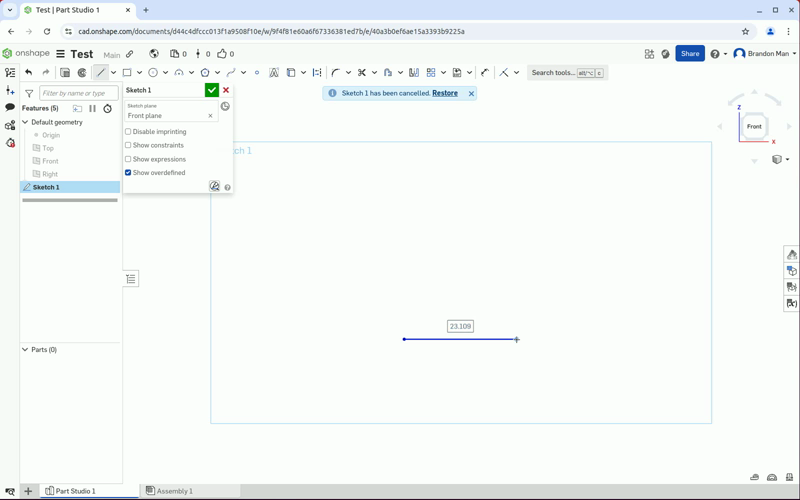
mouse_move(516, 226)
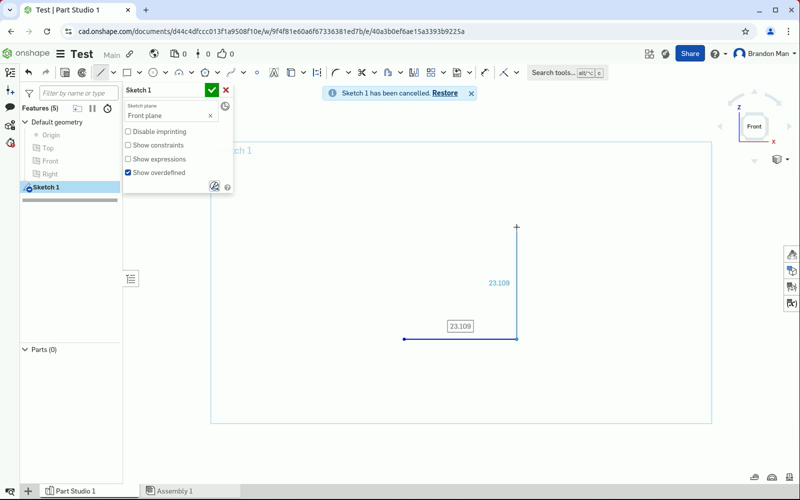
click(516, 226)
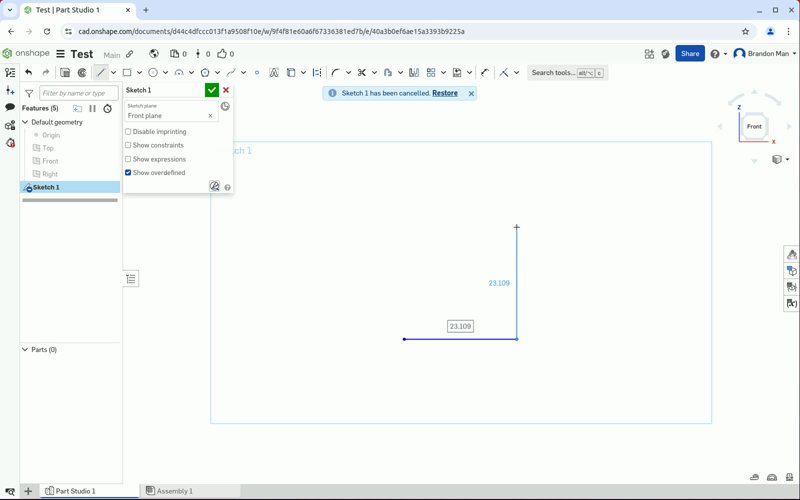
key_up(shift)
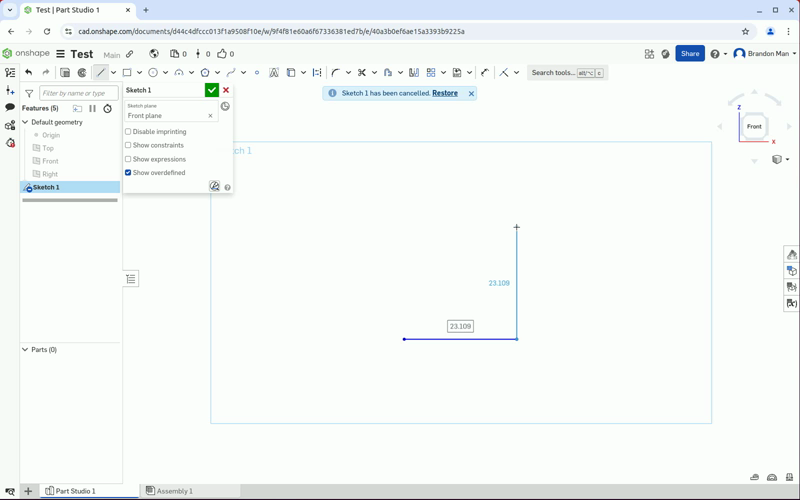
key_down(shift)
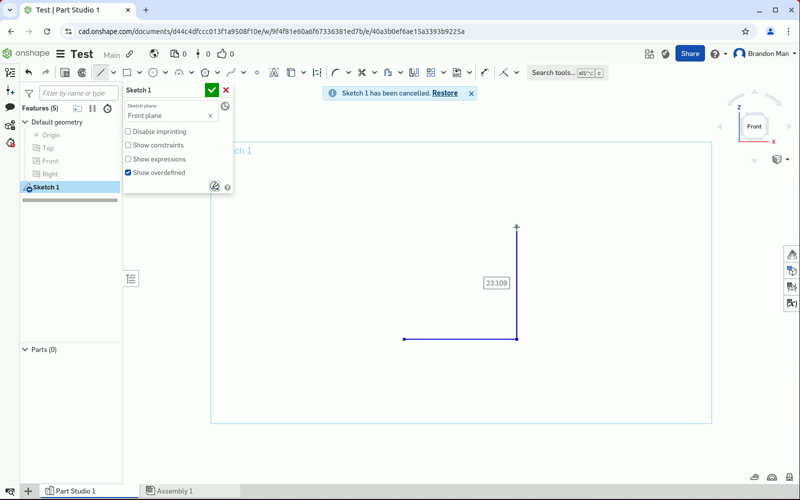
mouse_move(404, 226)
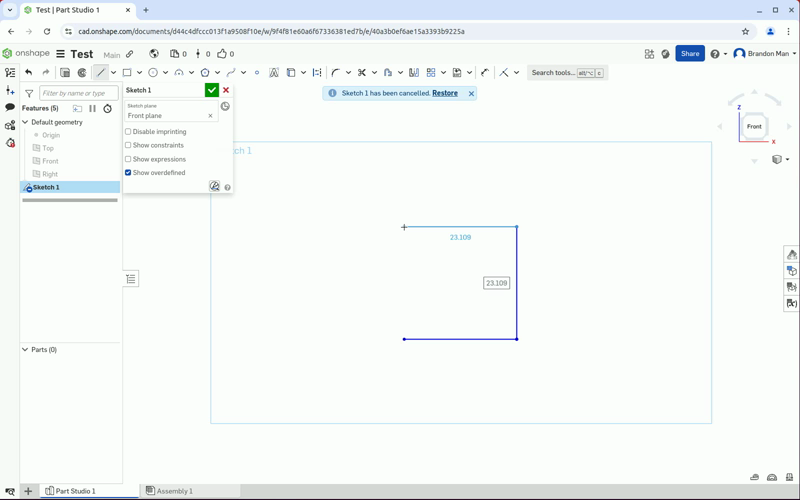
click(404, 226)
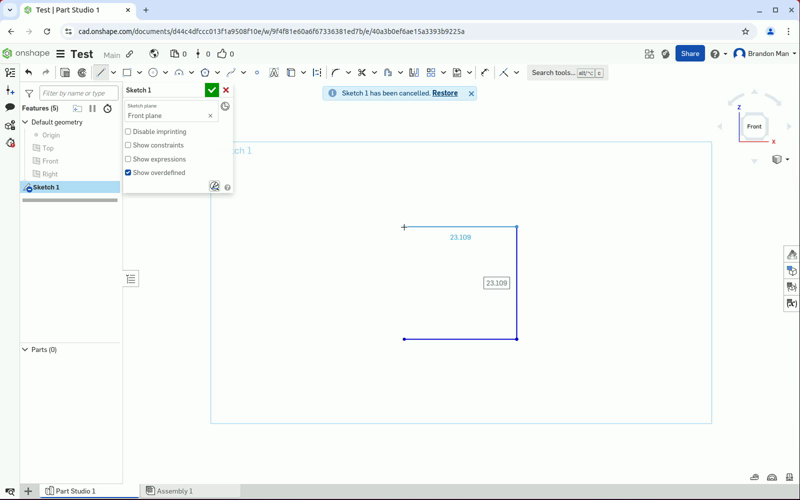
key_up(shift)
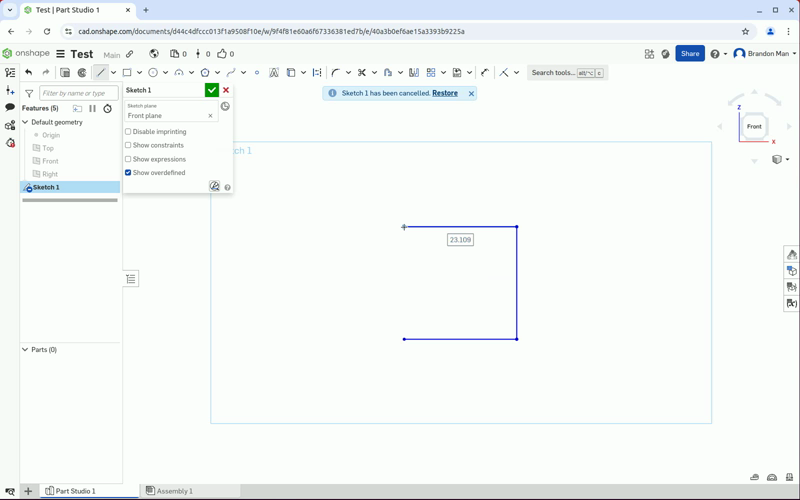
key_down(shift)
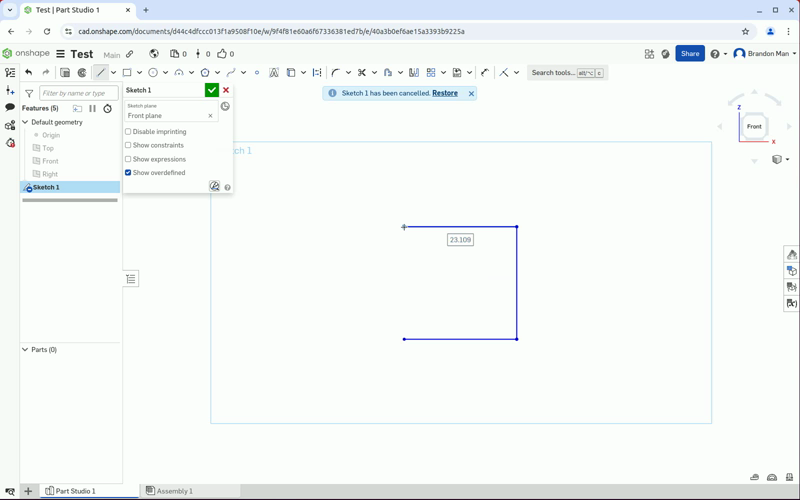
mouse_move(404, 339)
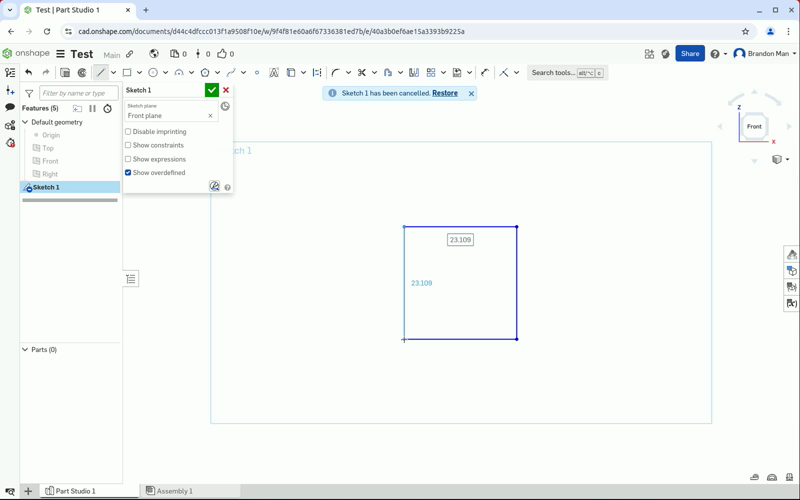
key_up(shift)
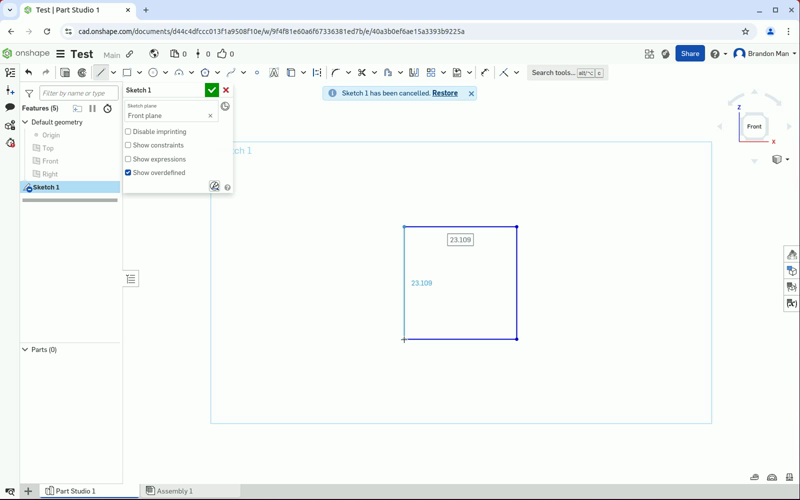
click(404, 339)
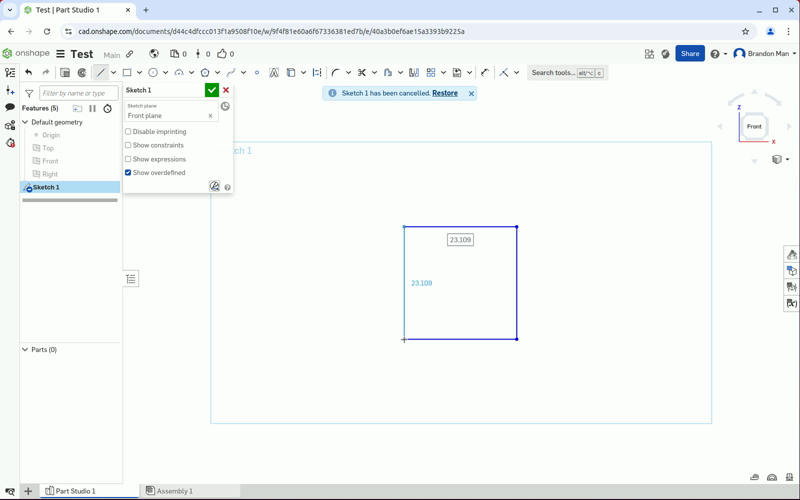
key(esc)
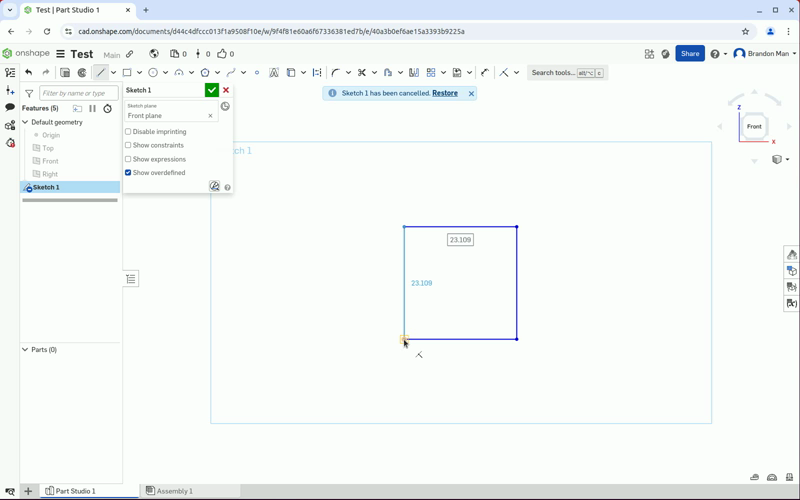
mouse_move(460, 252)
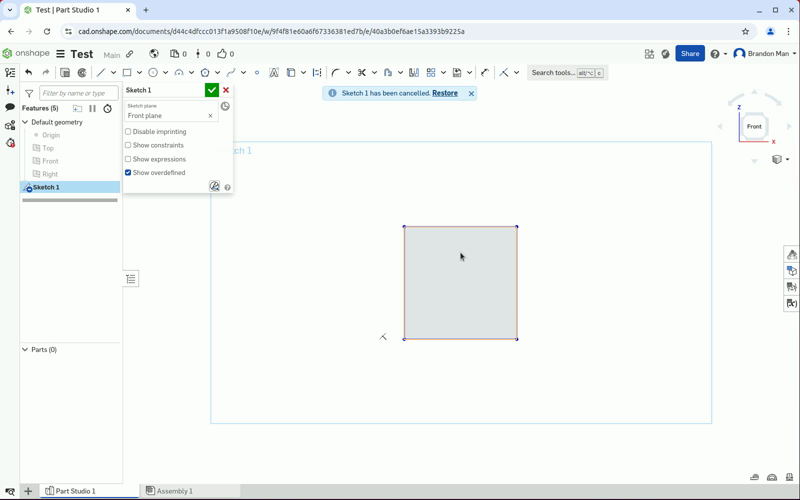
click(460, 252)
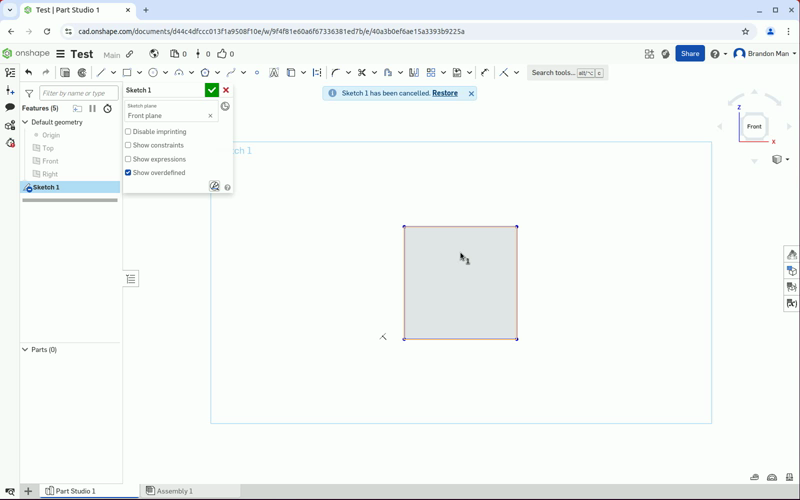
mouse_move(73, 352)
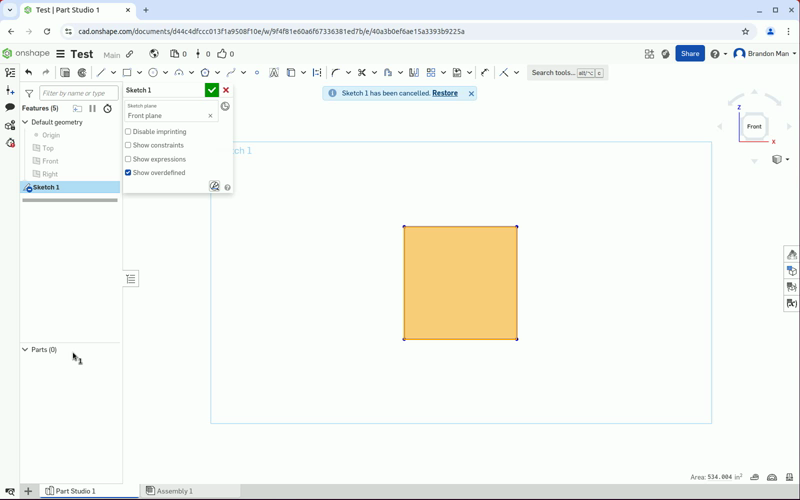
key(shift+y)
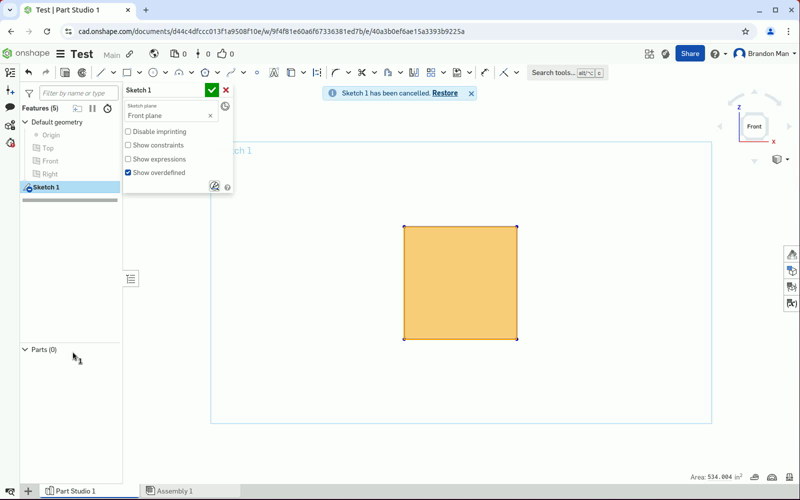
key(shift+e)
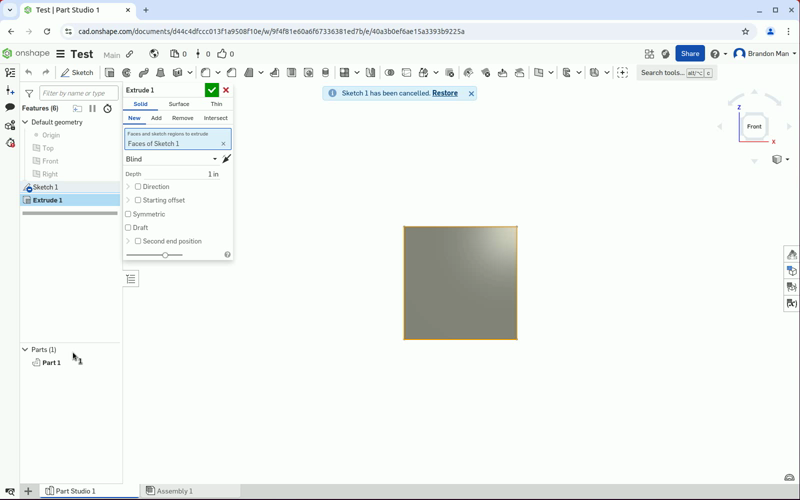
mouse_move(143, 106)
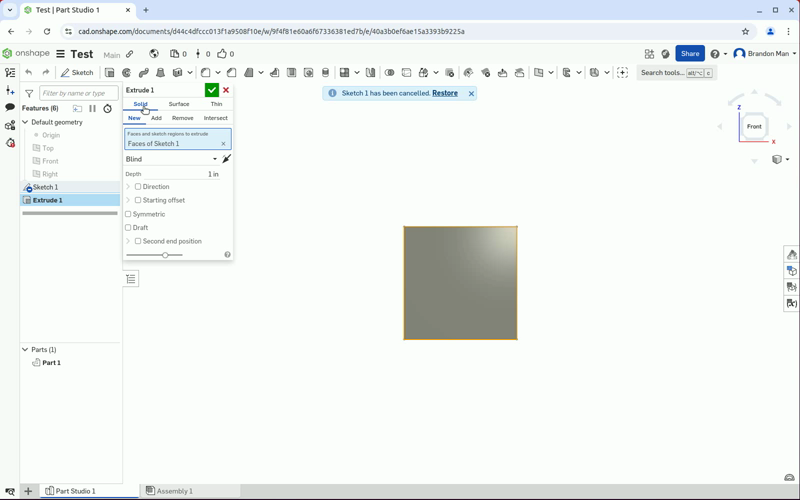
click(143, 106)
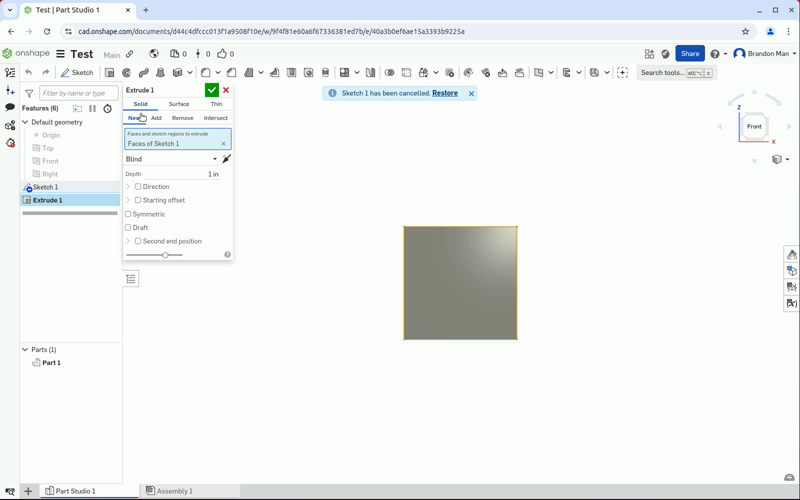
mouse_move(137, 120)
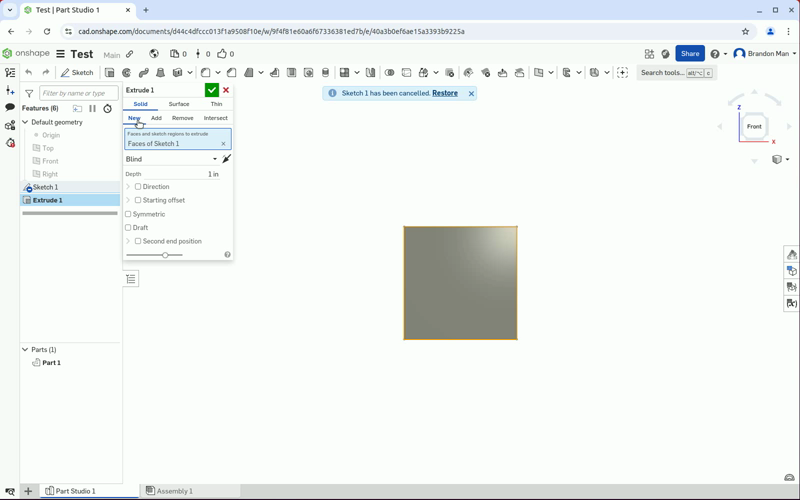
click(137, 120)
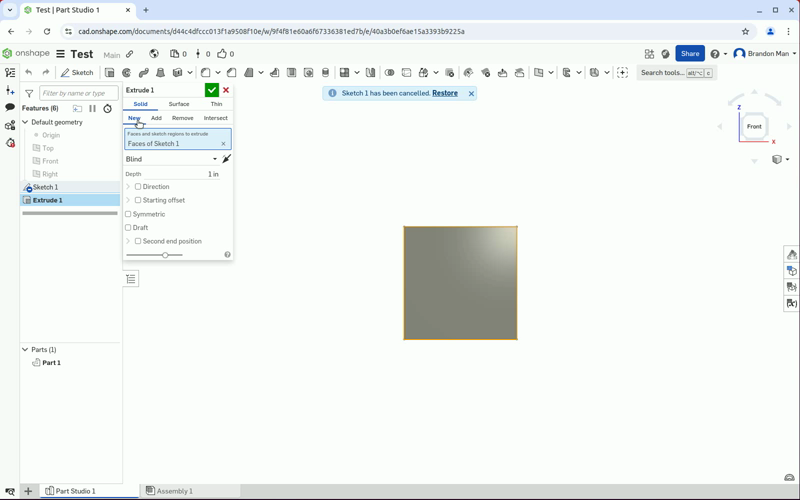
key(tab, 4)
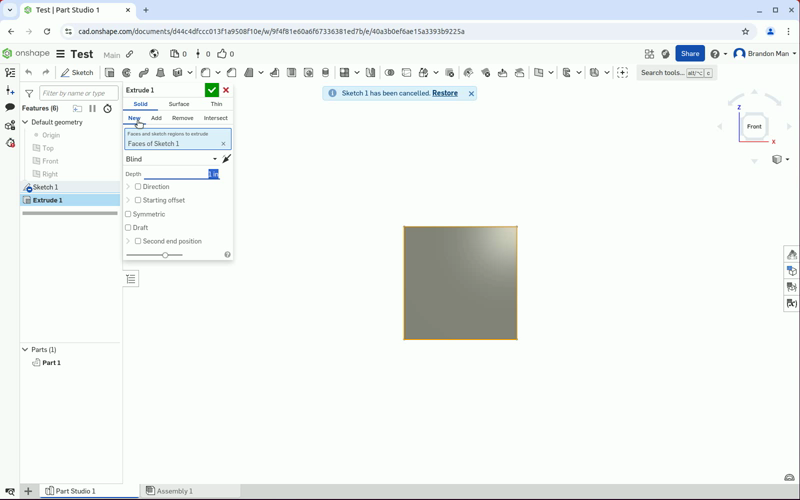
text(23.108)
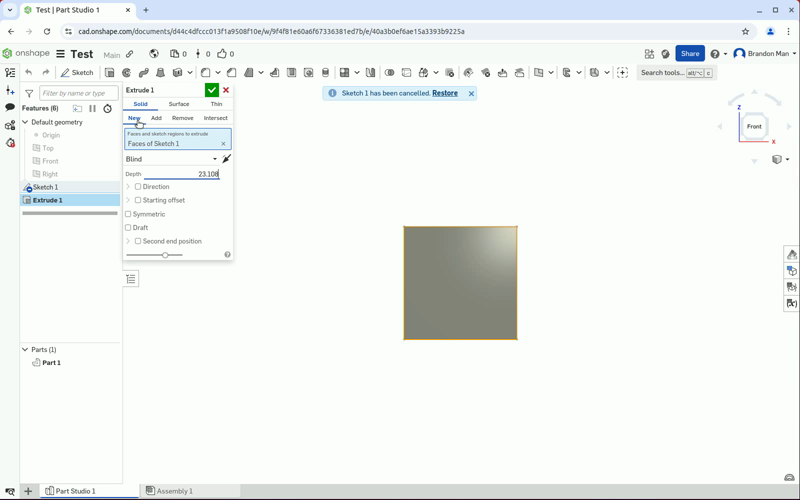
key(enter)
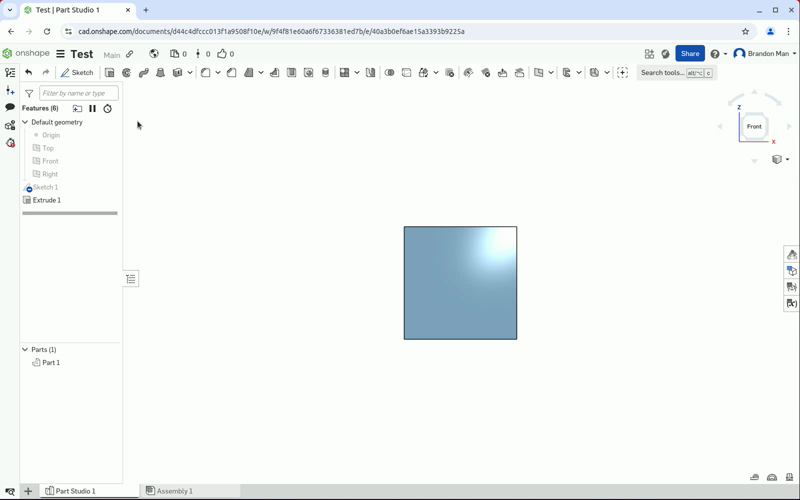
key(shift+h)
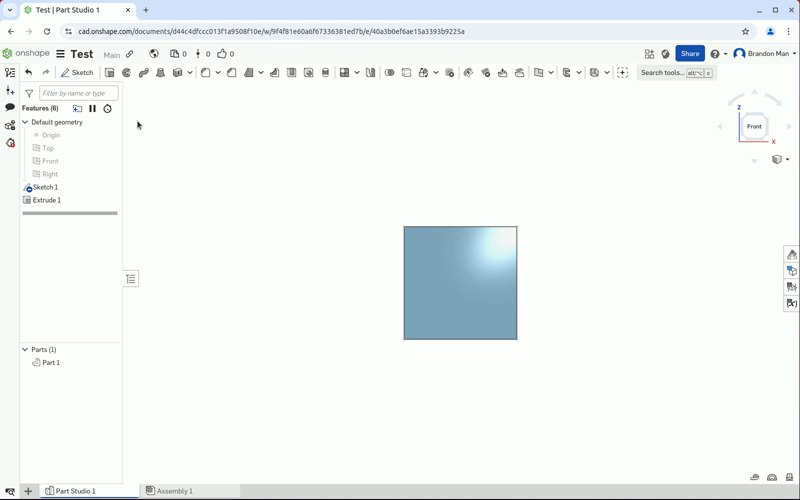
key(shift+h)
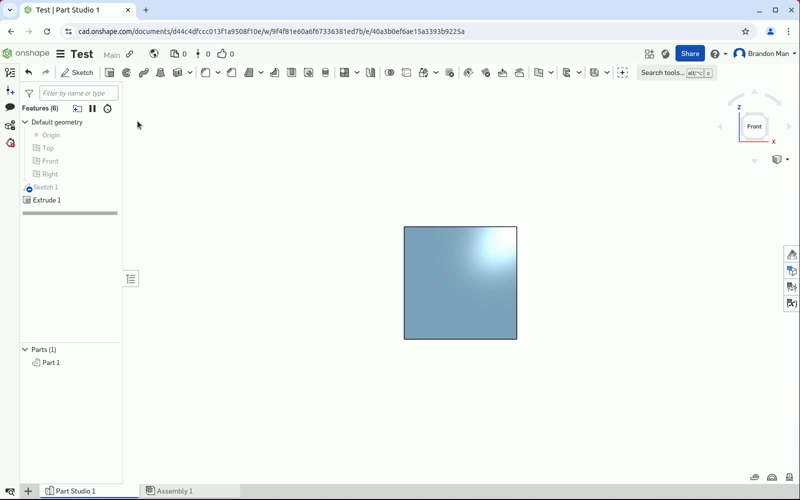
mouse_move(73, 189)
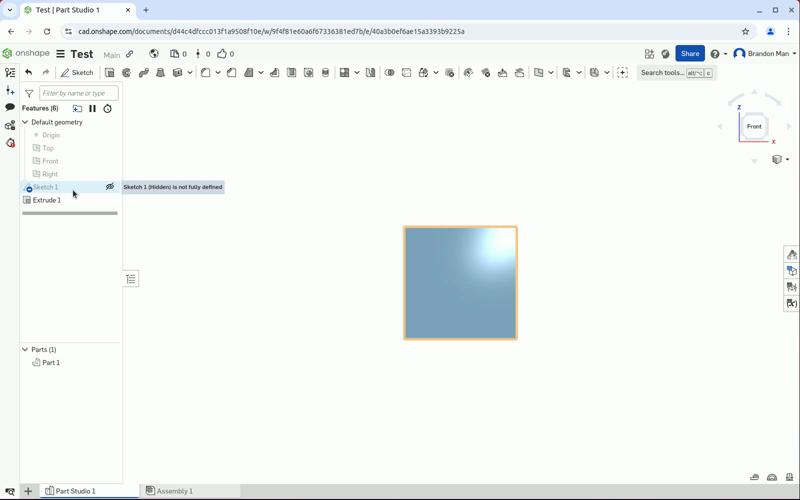
click(73, 189)
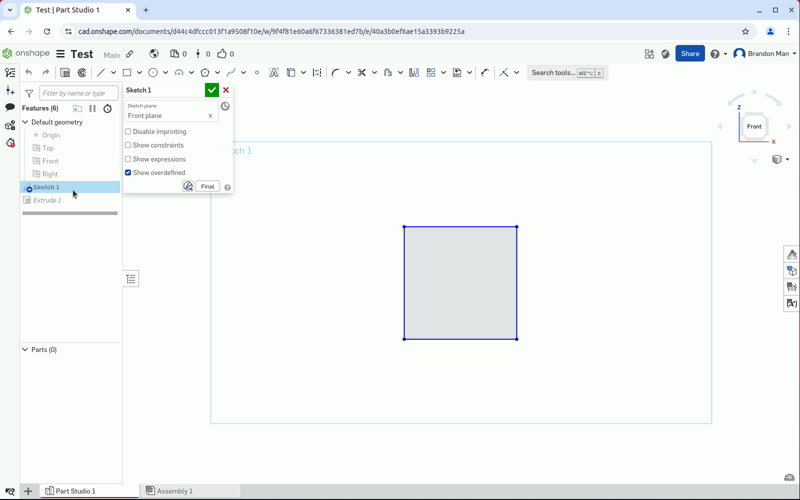
mouse_move(229, 92)
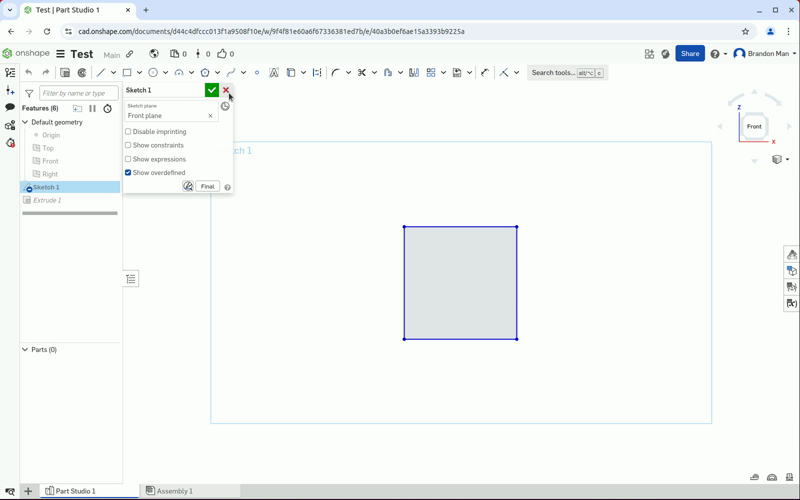
click(229, 92)
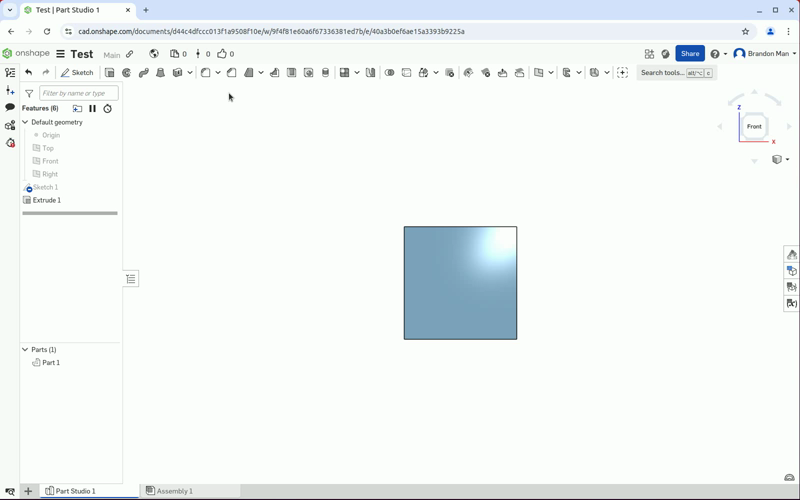
mouse_move(541, 75)
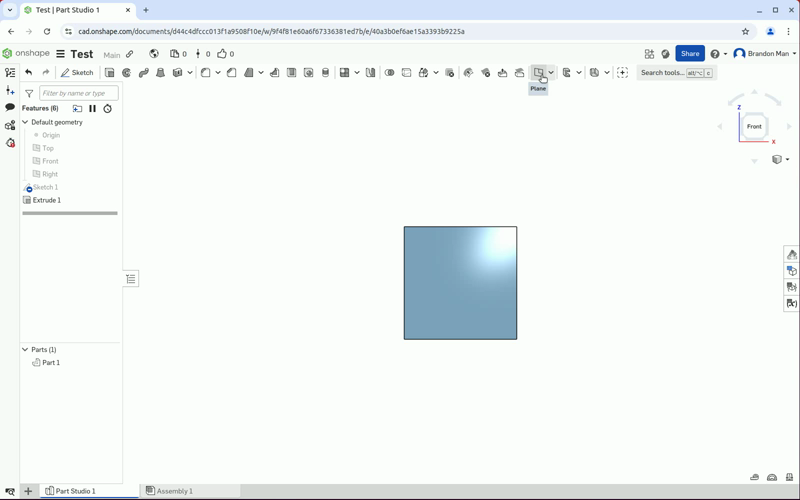
click(541, 75)
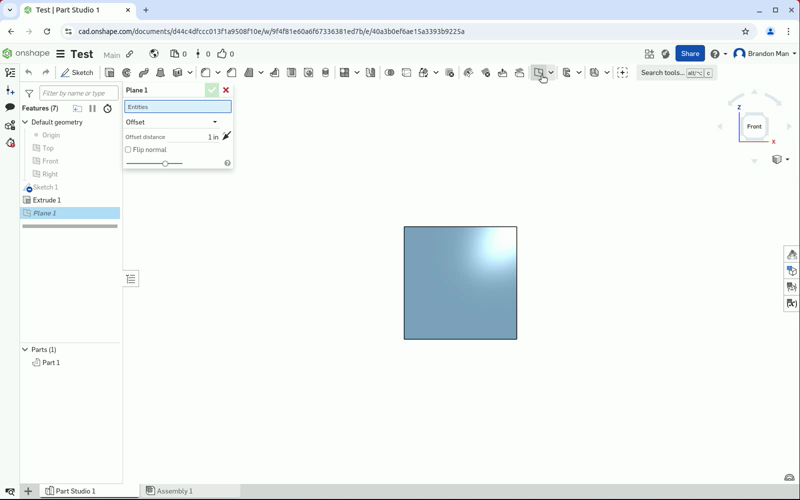
mouse_move(73, 163)
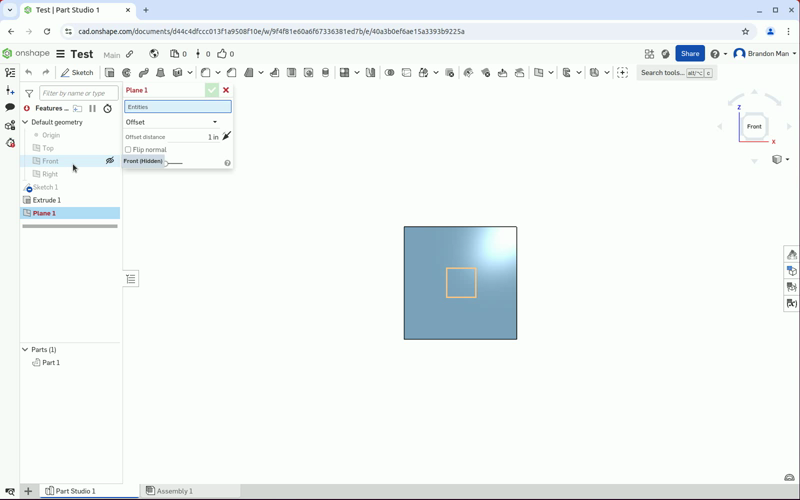
click(73, 163)
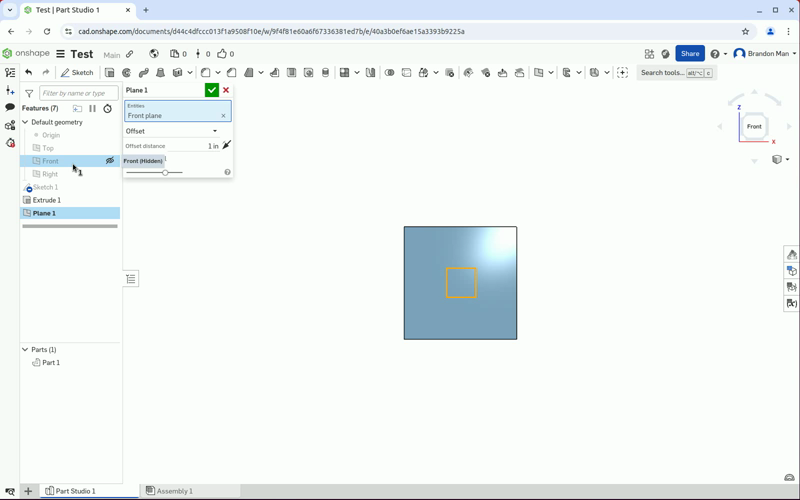
key(tab, 2)
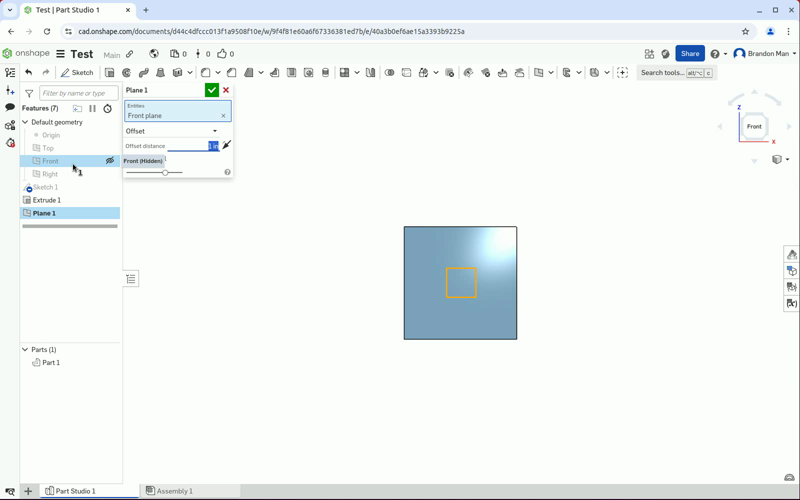
text(23.108)
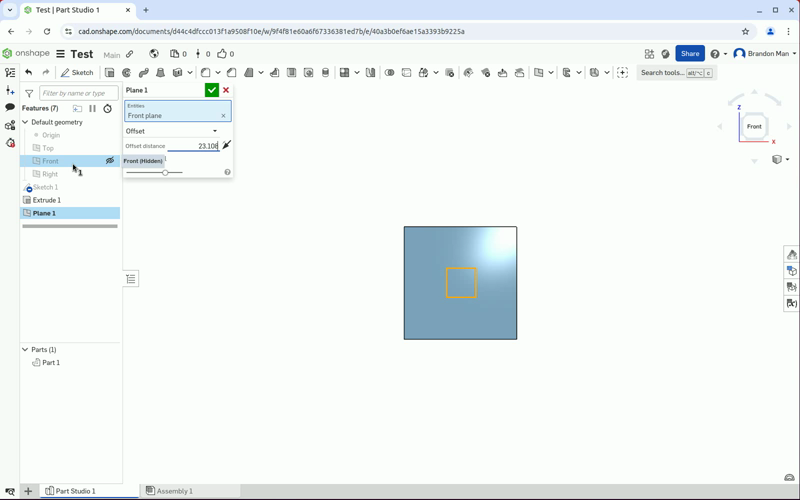
key(enter, 2)
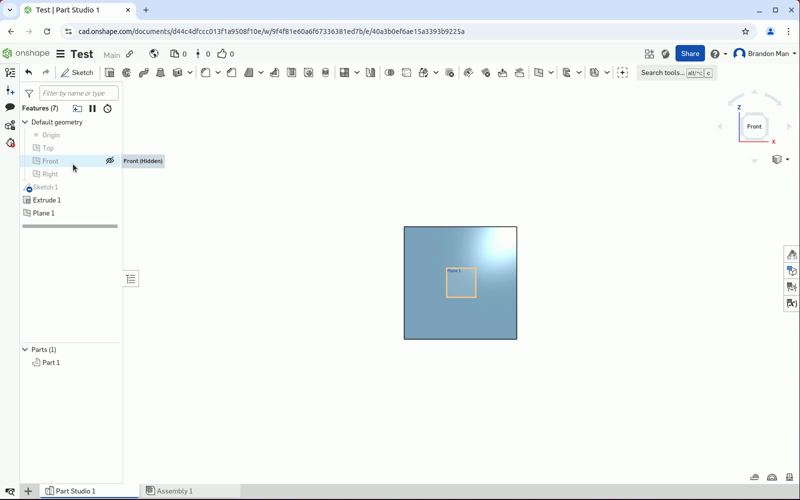
key(shift+s)
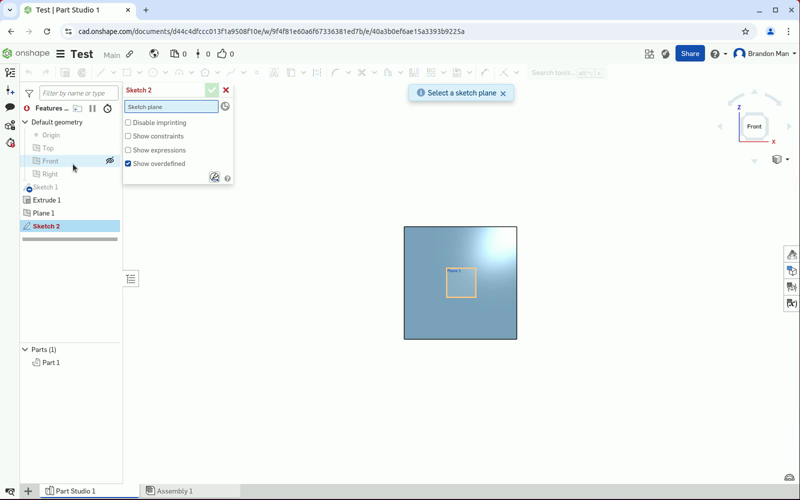
mouse_move(73, 215)
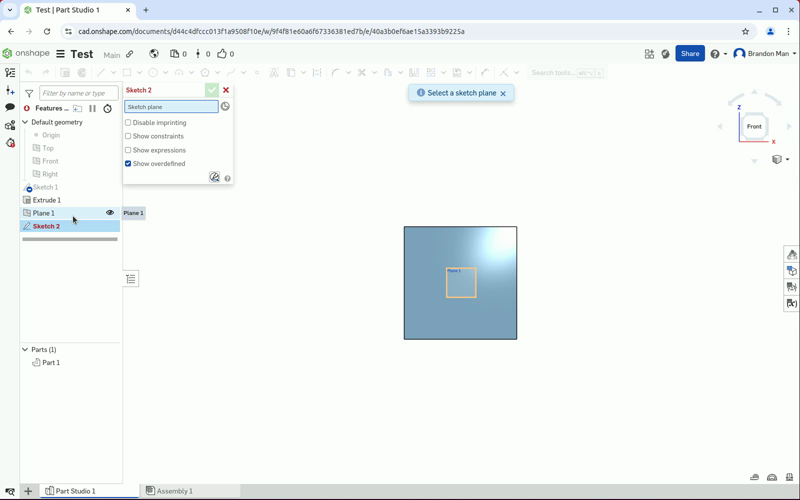
click(73, 215)
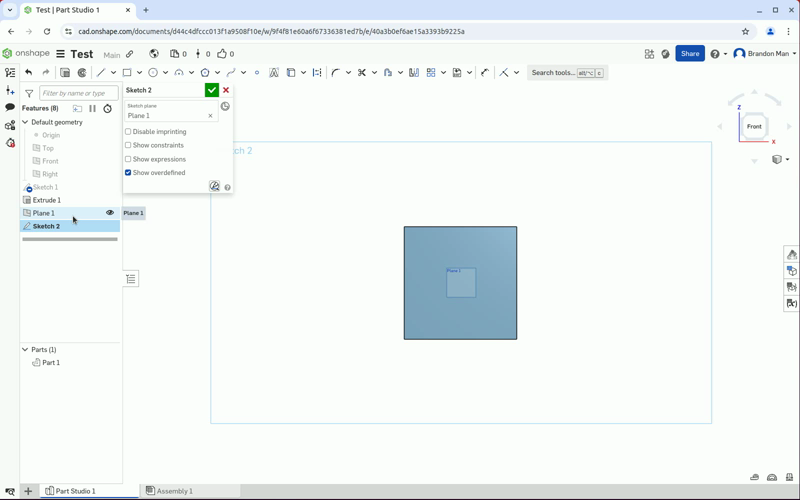
mouse_move(73, 352)
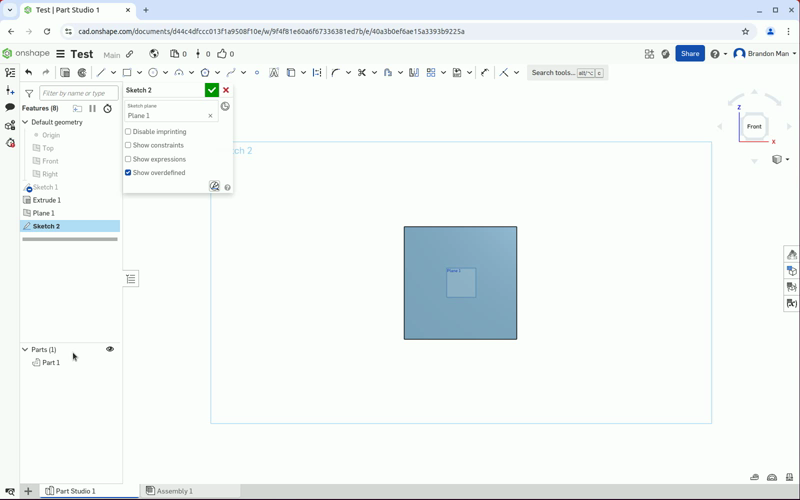
key(y)
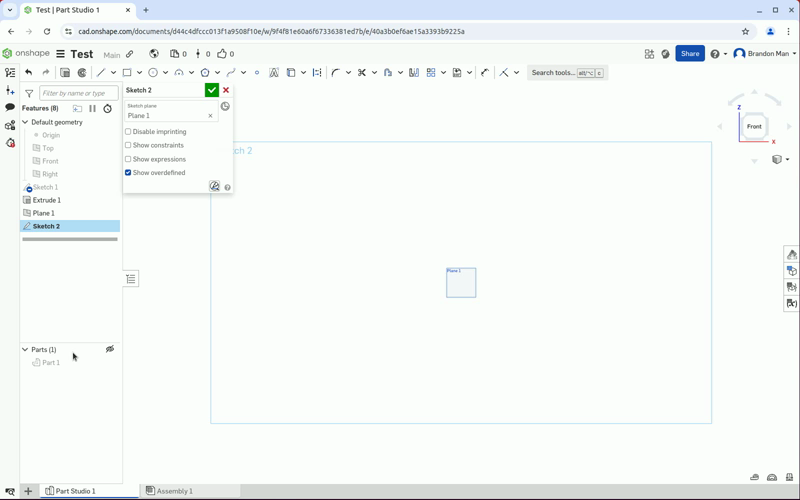
key(l)
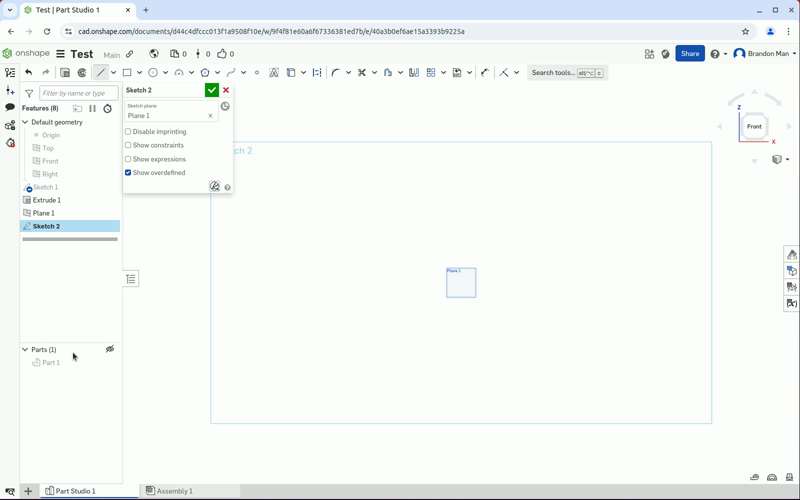
key_down(shift)
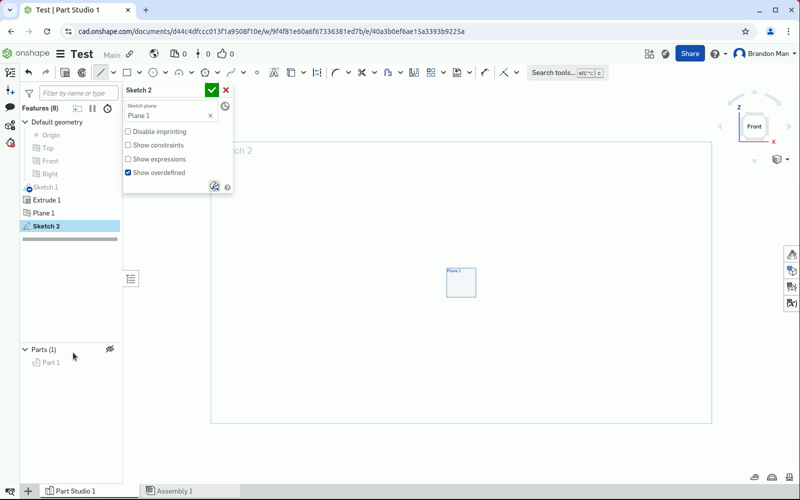
mouse_move(410, 333)
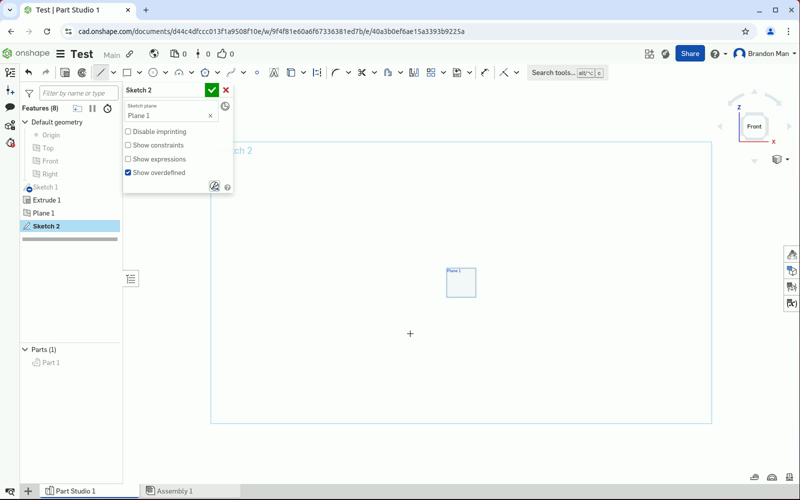
click(410, 333)
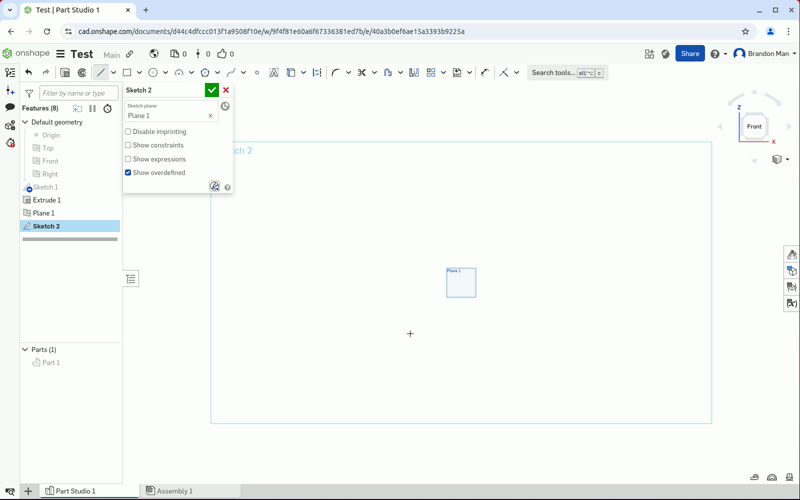
key_up(shift)
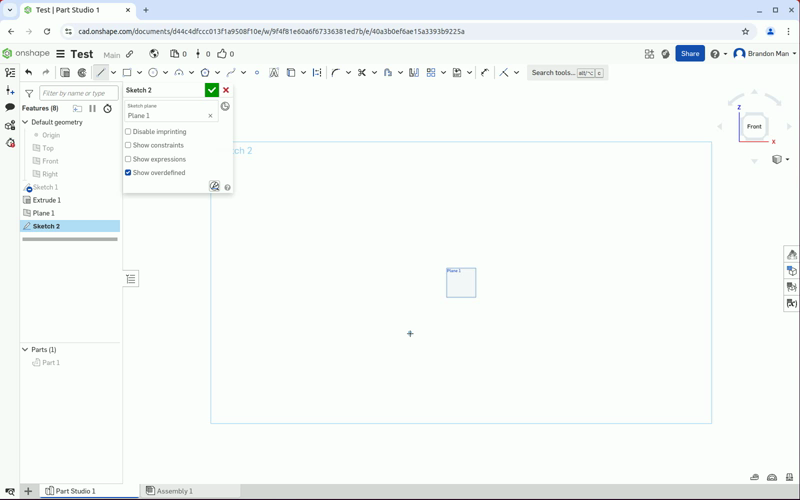
key_down(shift)
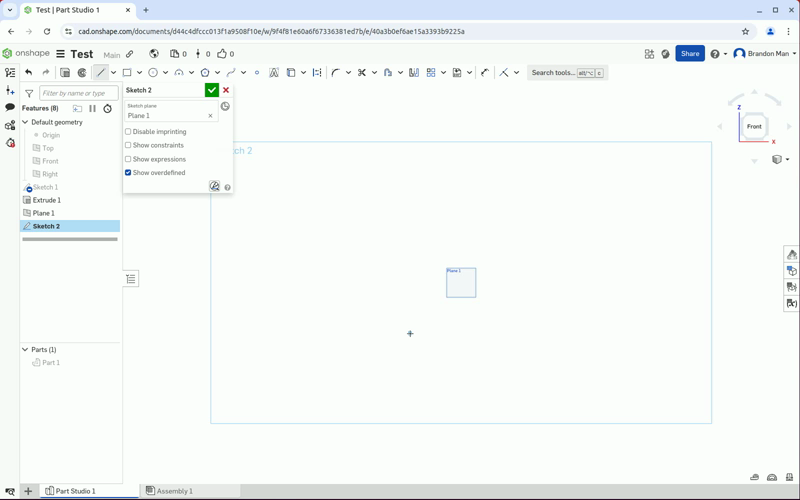
mouse_move(511, 333)
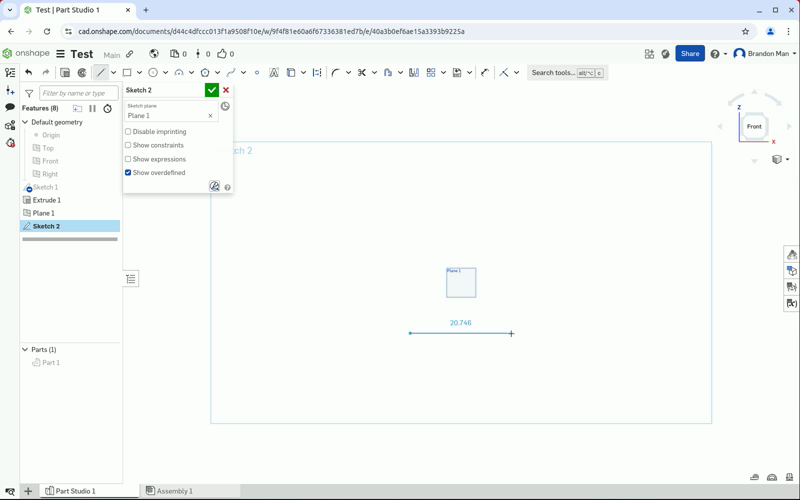
click(511, 333)
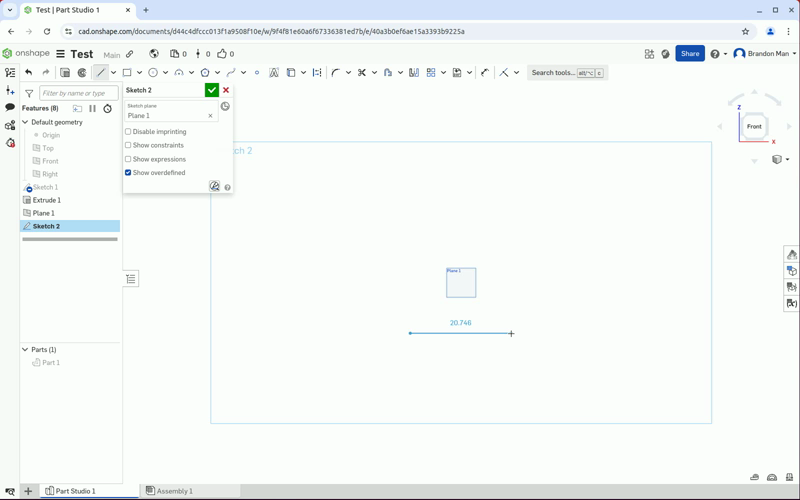
key_up(shift)
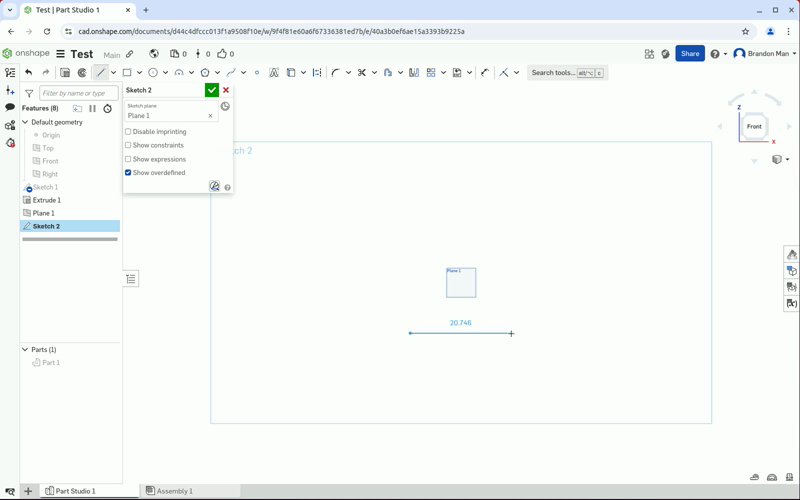
key_down(shift)
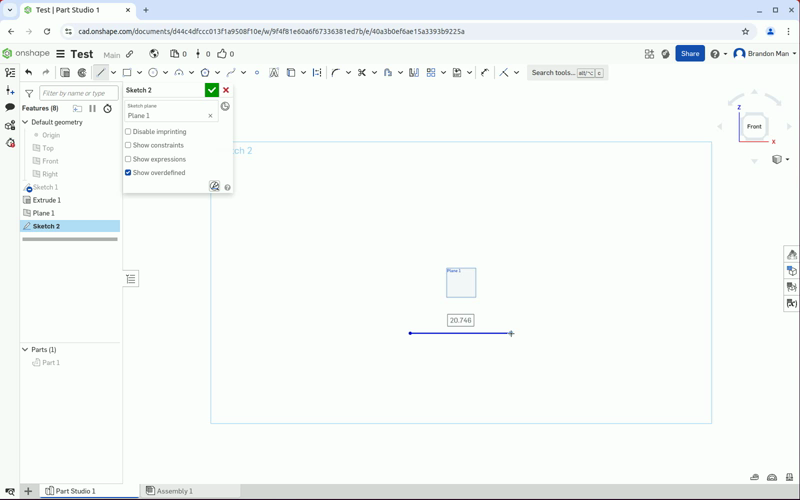
mouse_move(511, 232)
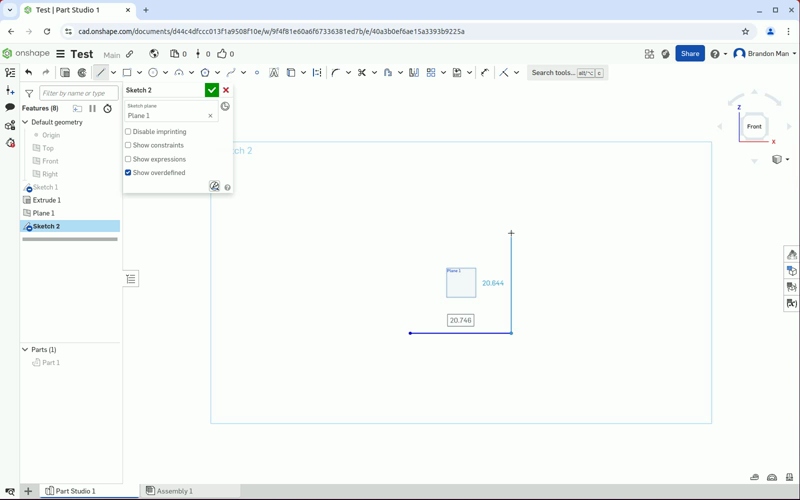
click(511, 232)
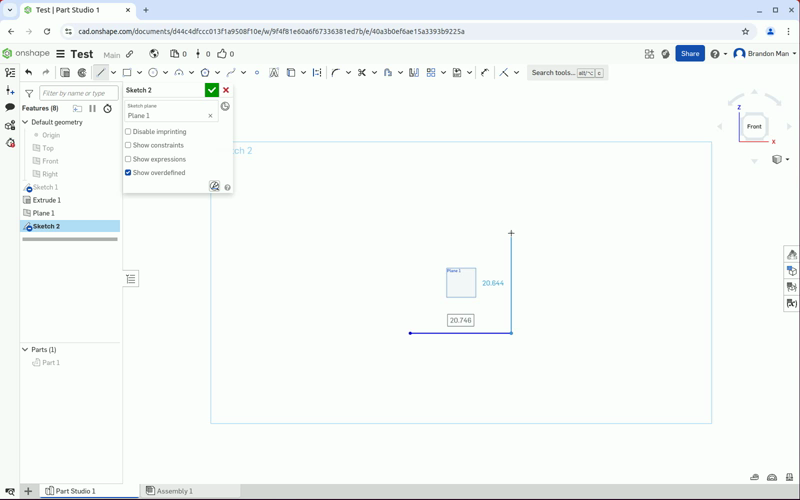
key_up(shift)
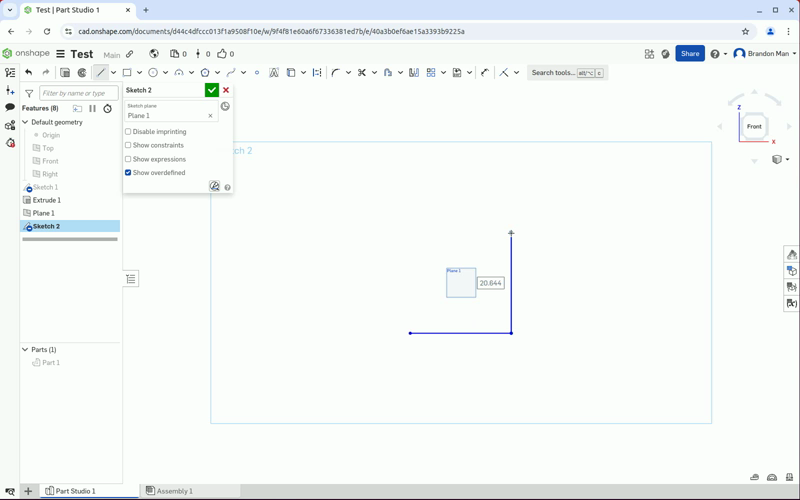
key_down(shift)
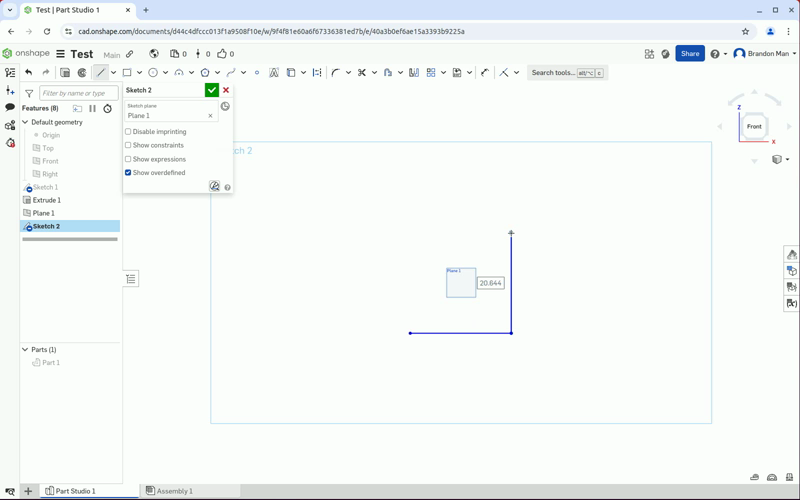
mouse_move(410, 232)
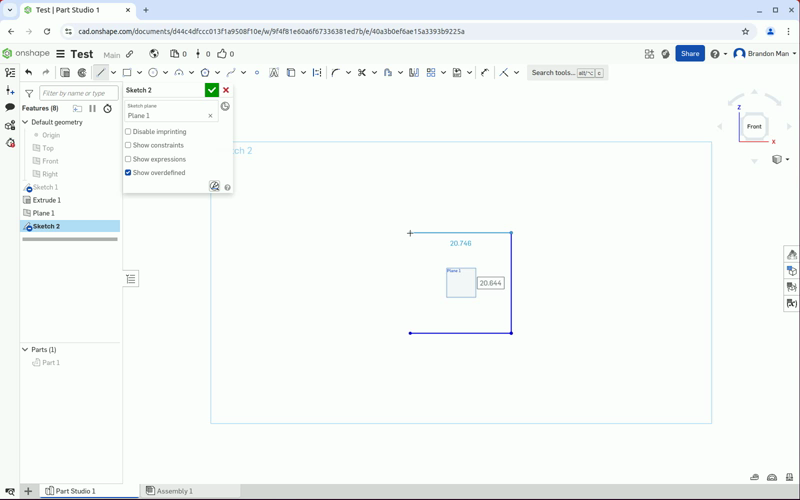
click(410, 232)
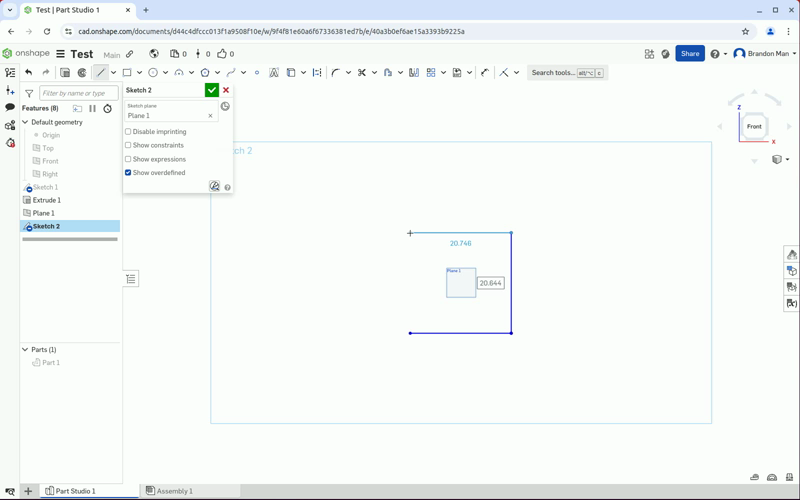
key_up(shift)
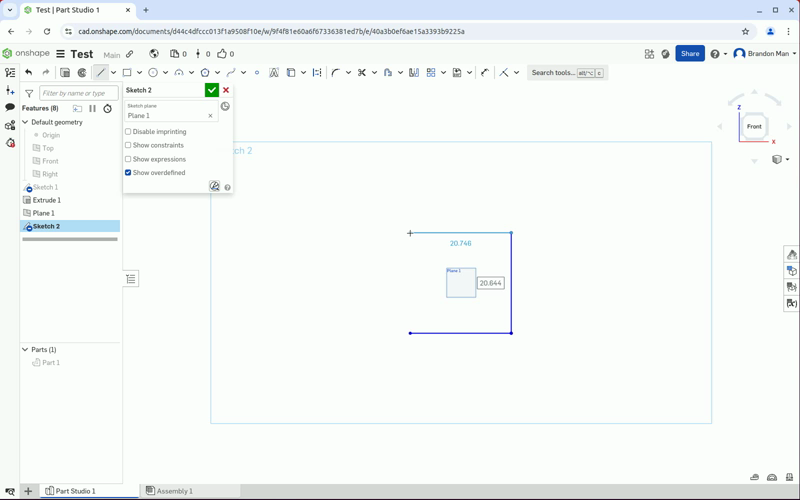
key_down(shift)
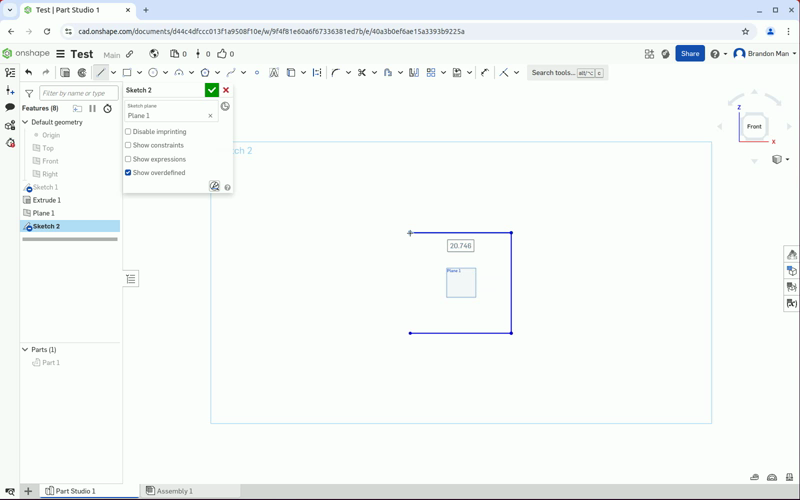
mouse_move(410, 333)
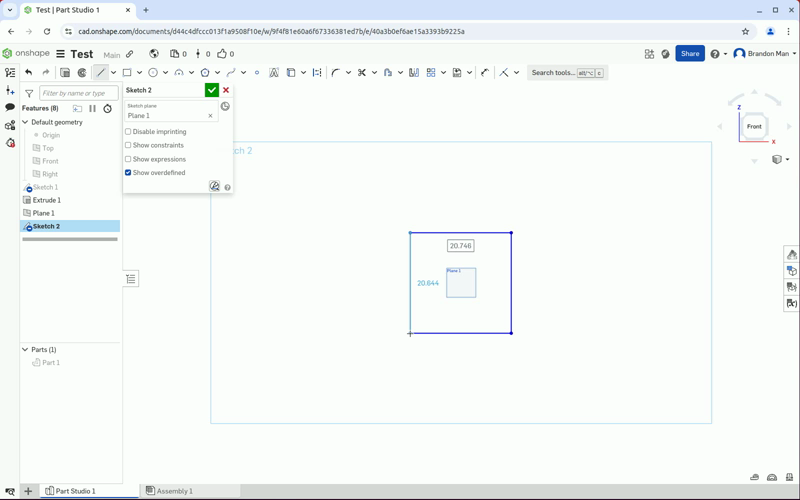
key_up(shift)
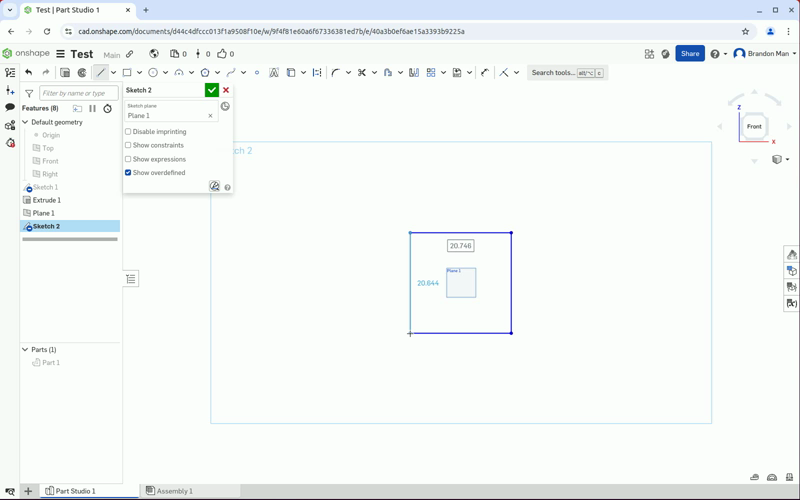
click(410, 333)
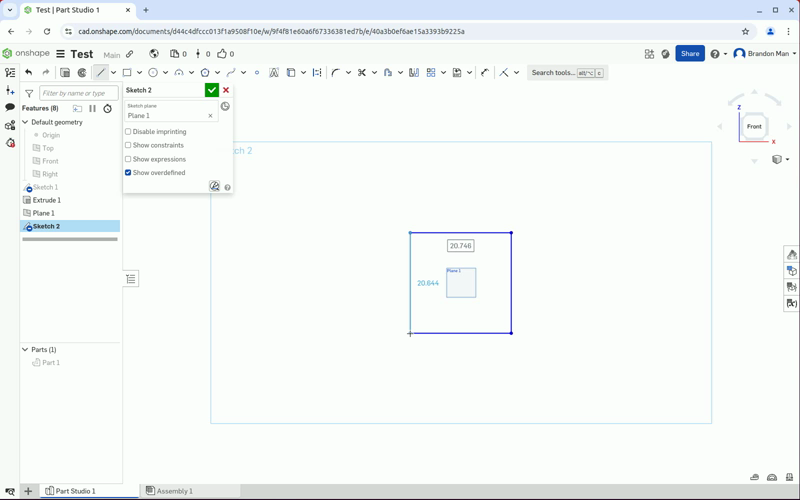
key(esc)
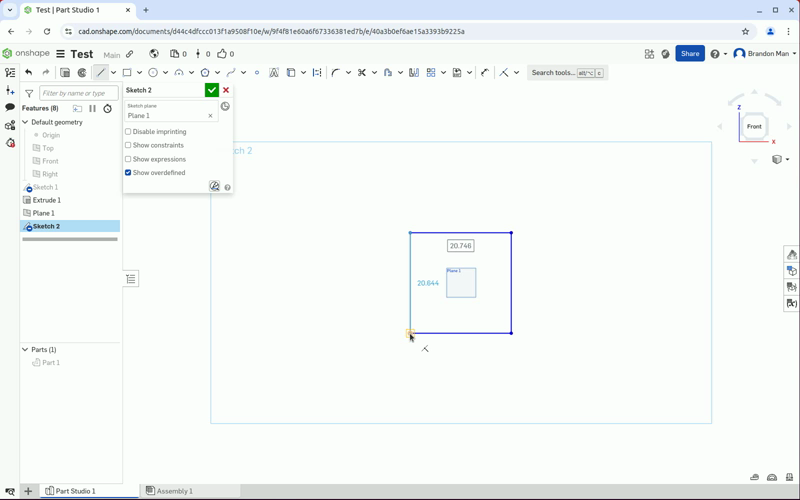
mouse_move(488, 317)
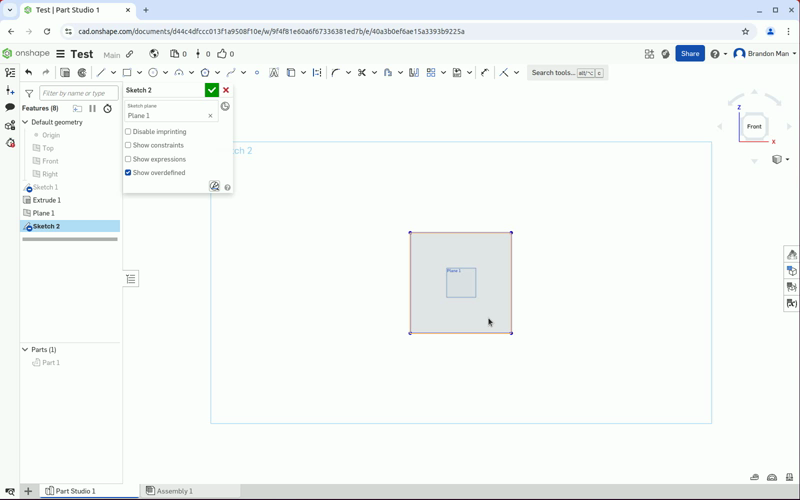
click(488, 317)
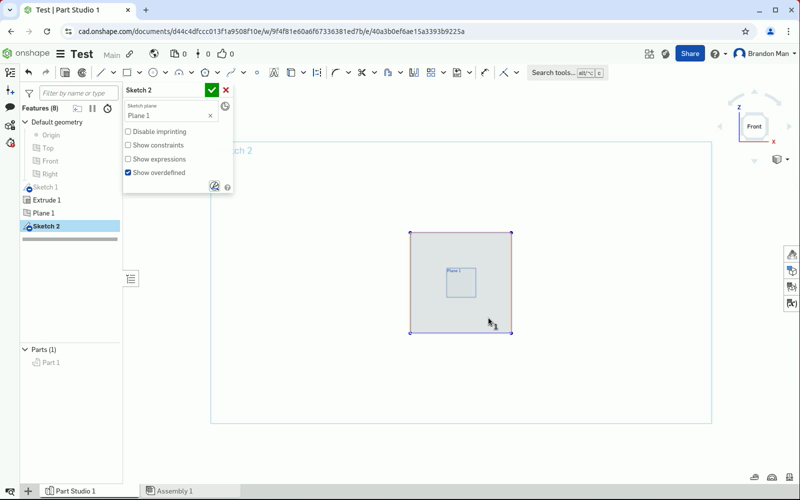
mouse_move(73, 352)
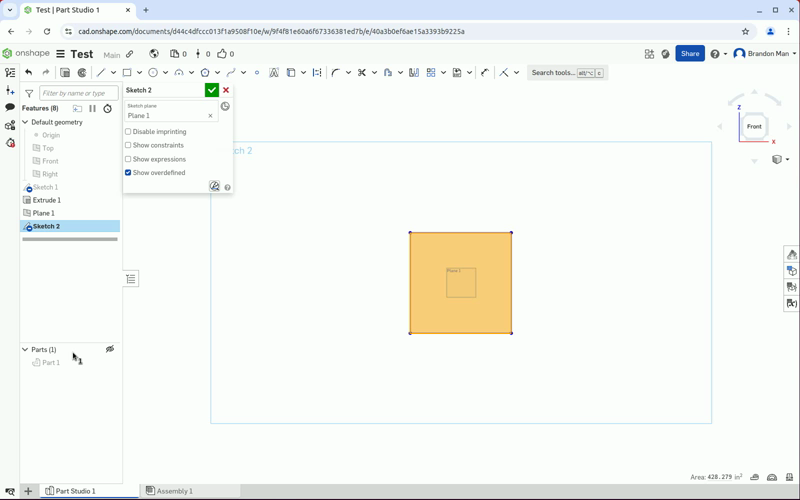
key(shift+y)
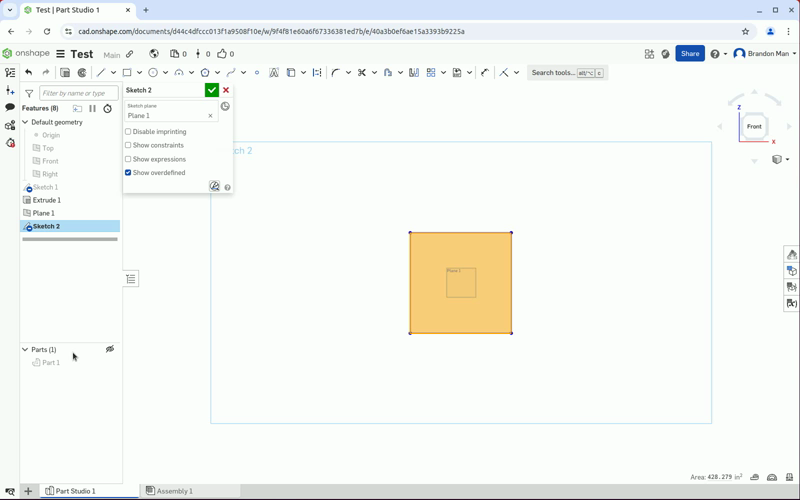
key(shift+e)
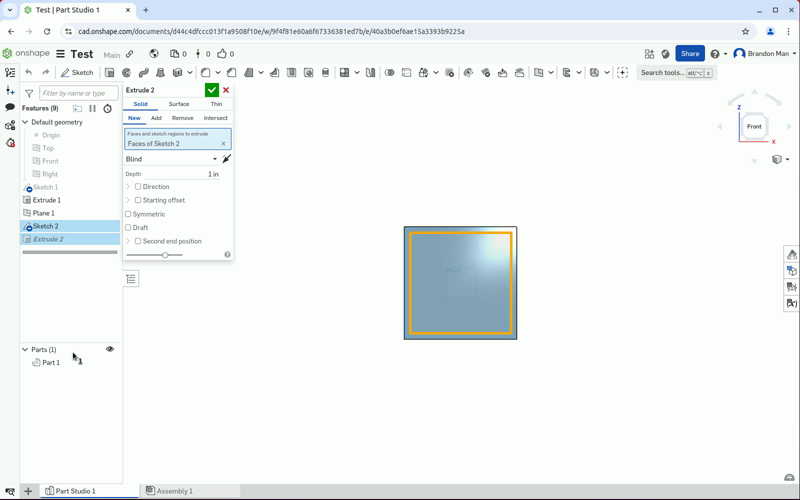
mouse_move(143, 106)
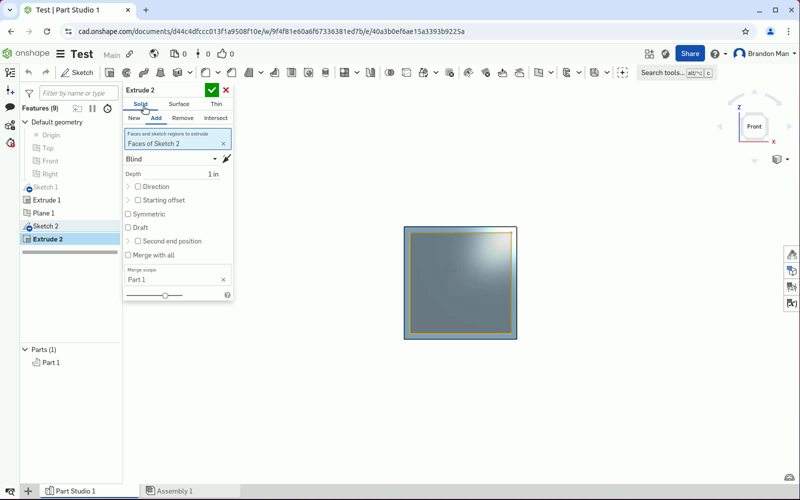
click(143, 106)
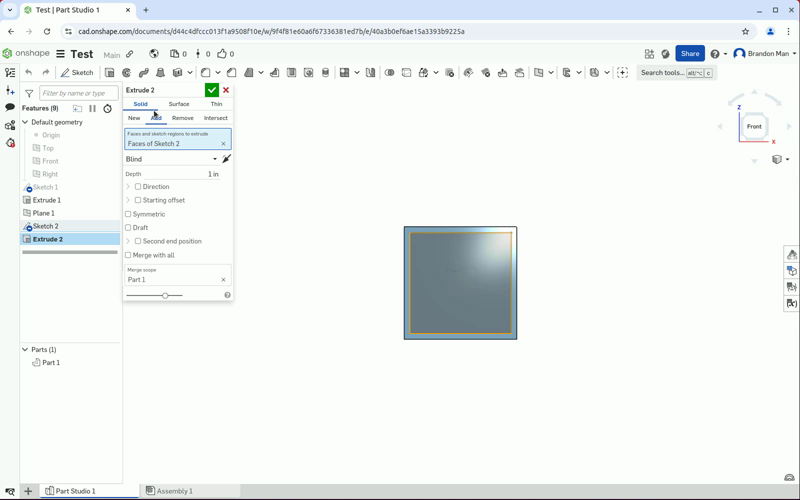
mouse_move(186, 120)
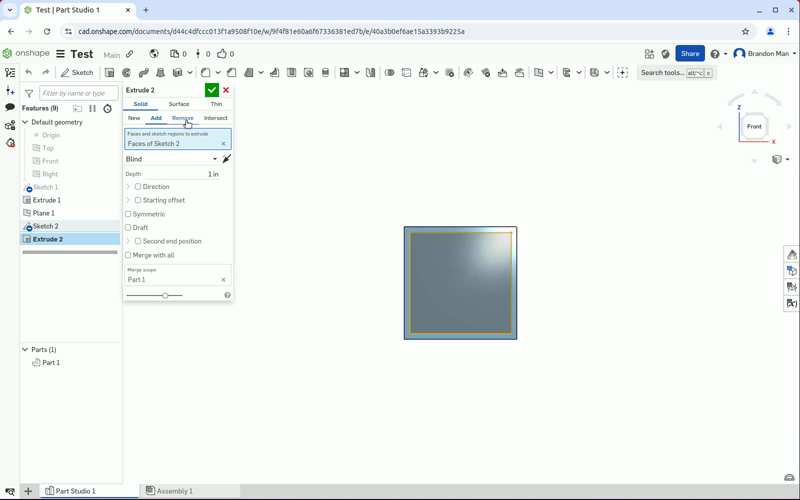
click(186, 120)
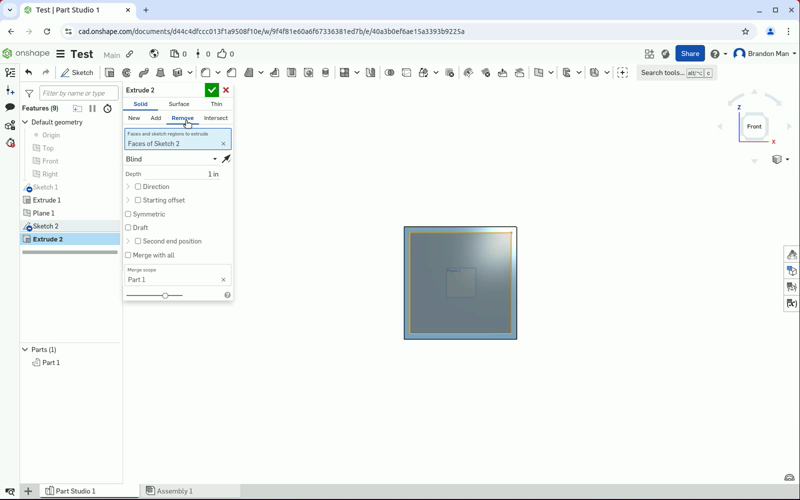
key(tab, 4)
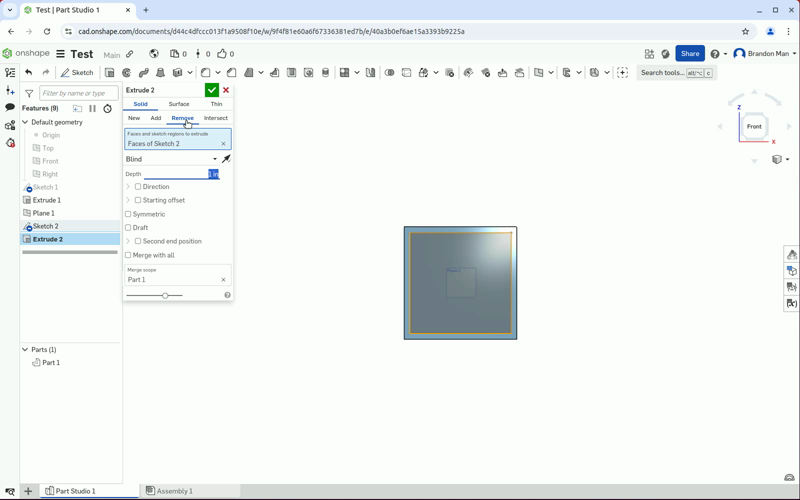
text(22.386)
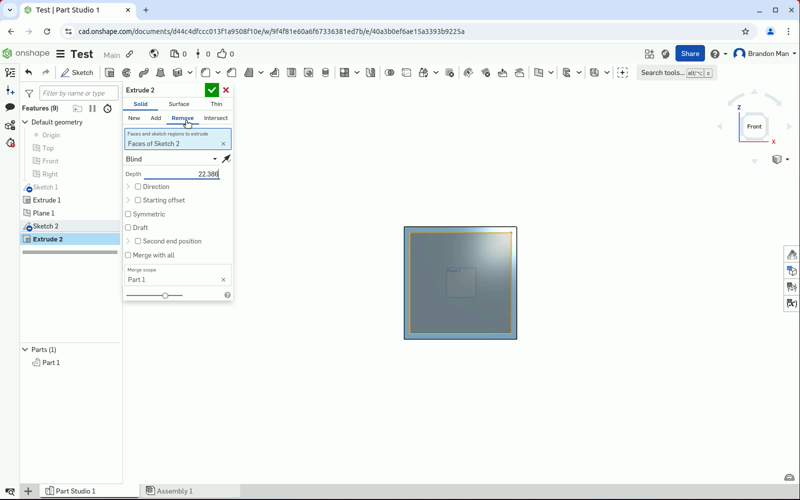
key(tab, 6)
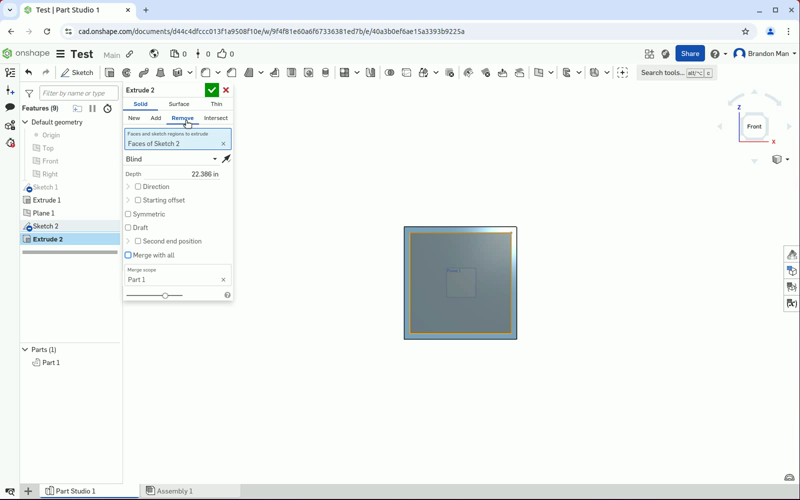
key(space)
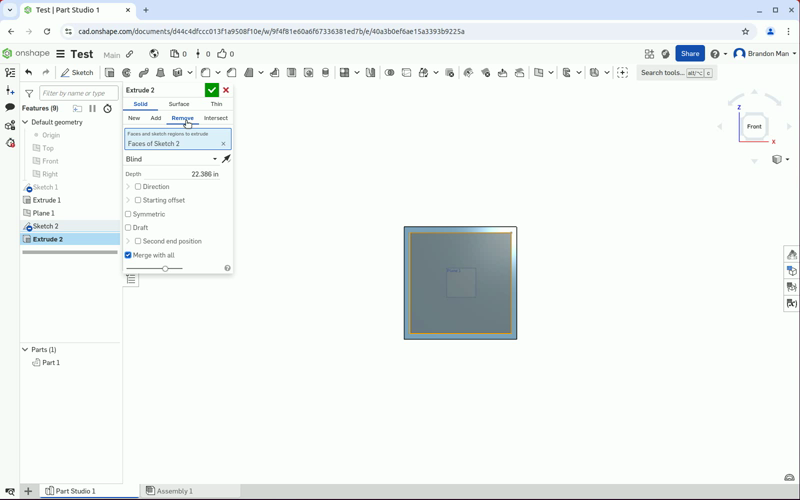
key(enter)
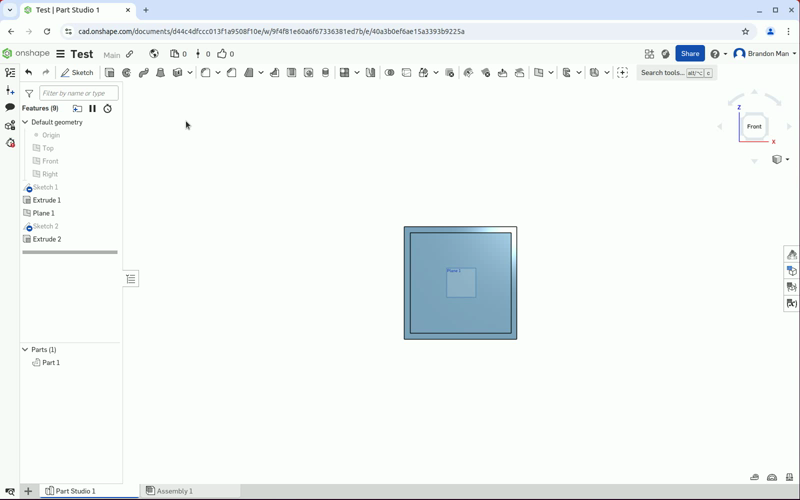
key(shift+h)
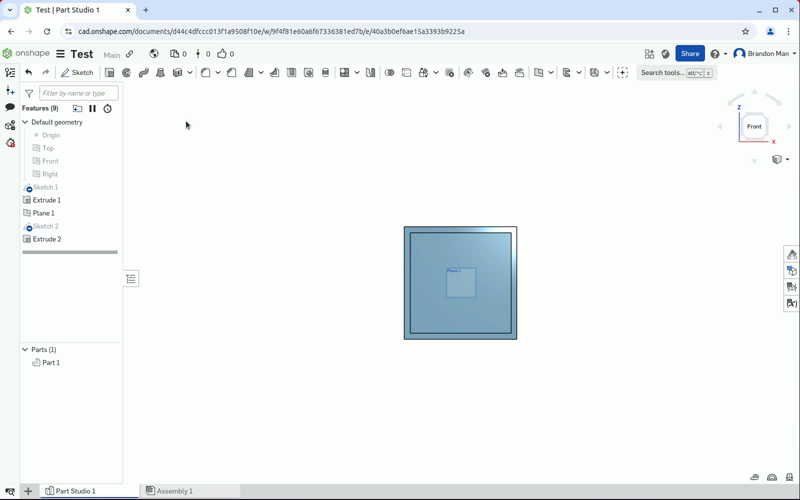
key(shift+h)
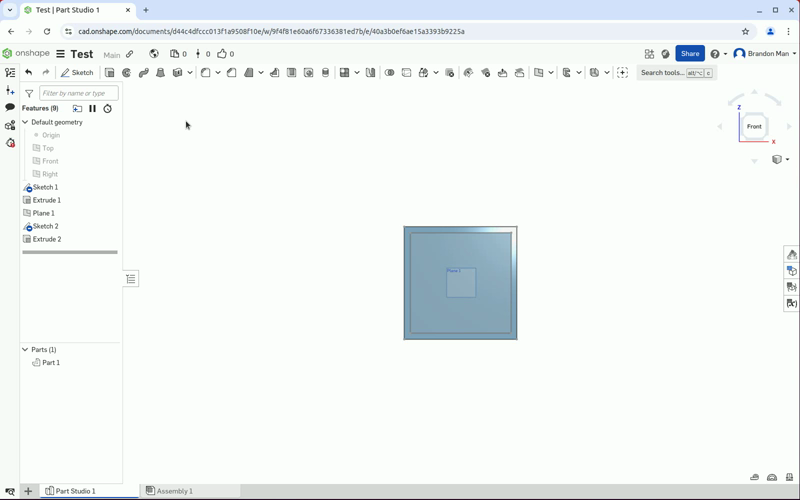
key(shift+7)
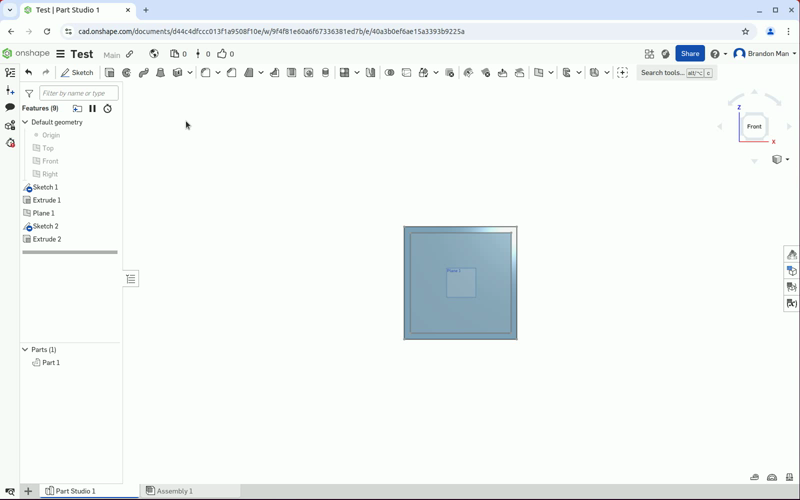
key(left, 2)
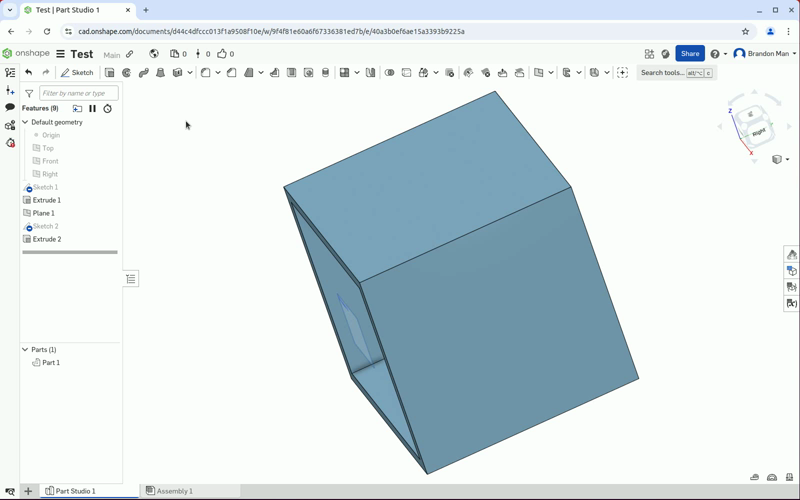
key(down, 2)
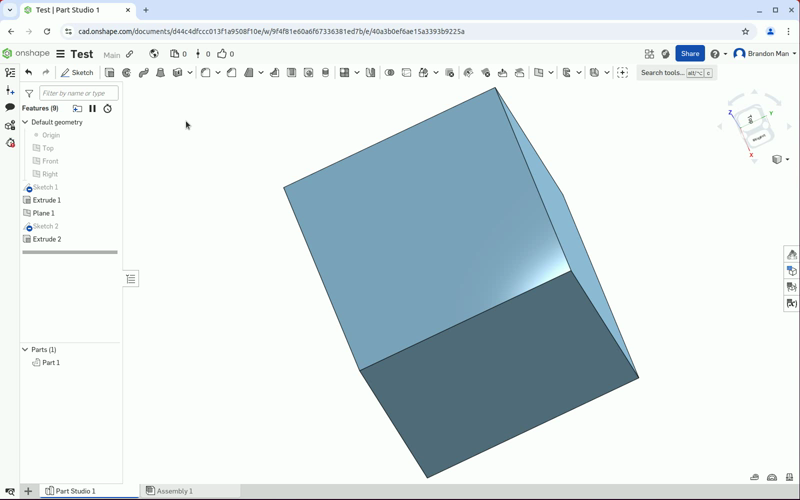
key(up, 2)
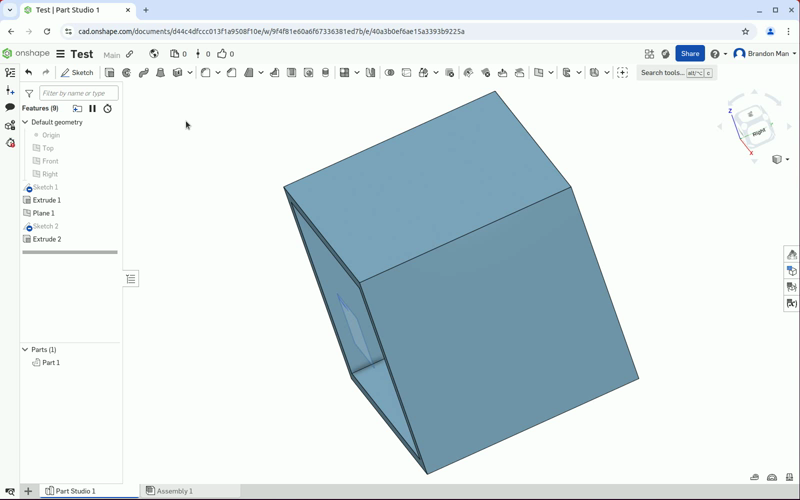
key(right, 2)
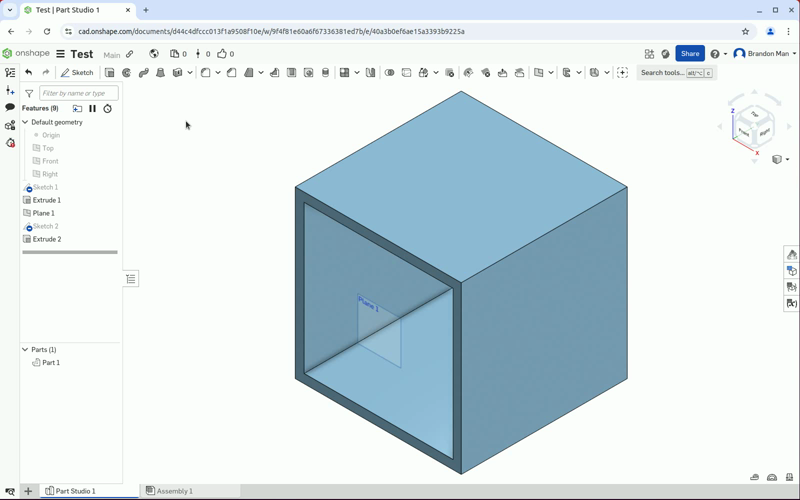
mouse_move(73, 189)
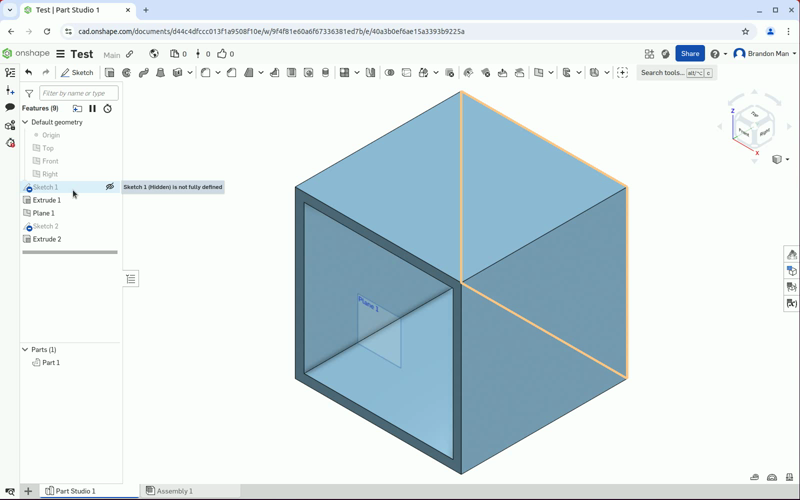
click(73, 189)